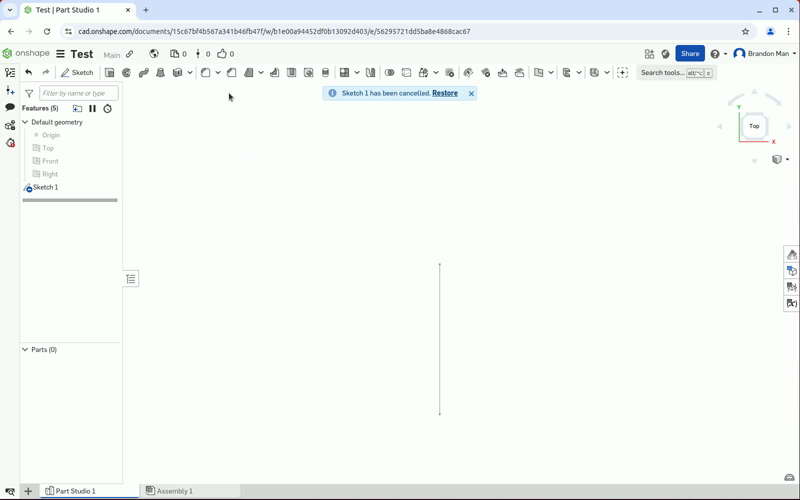
key(shift+h)
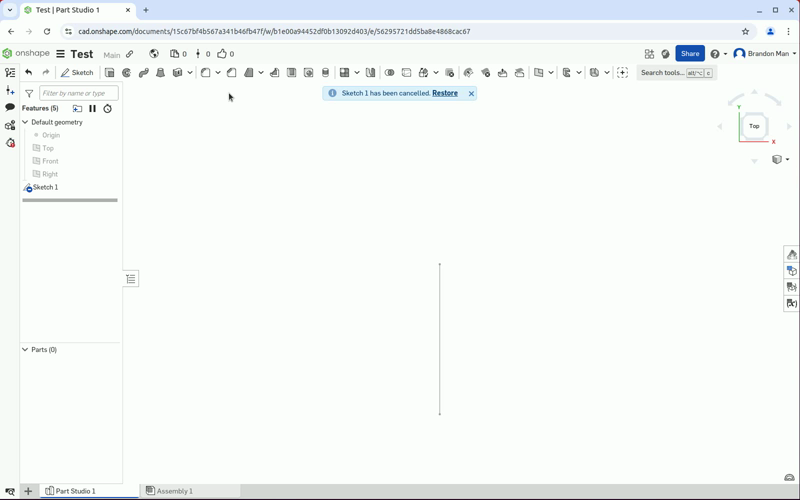
key(shift+s)
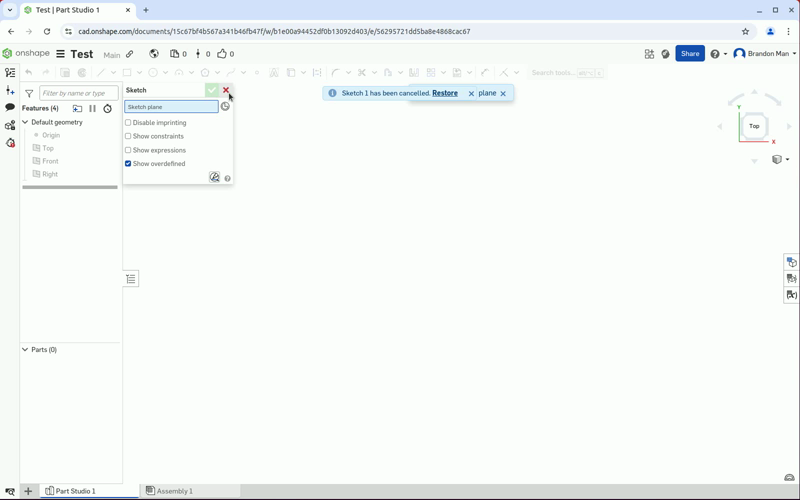
mouse_move(73, 150)
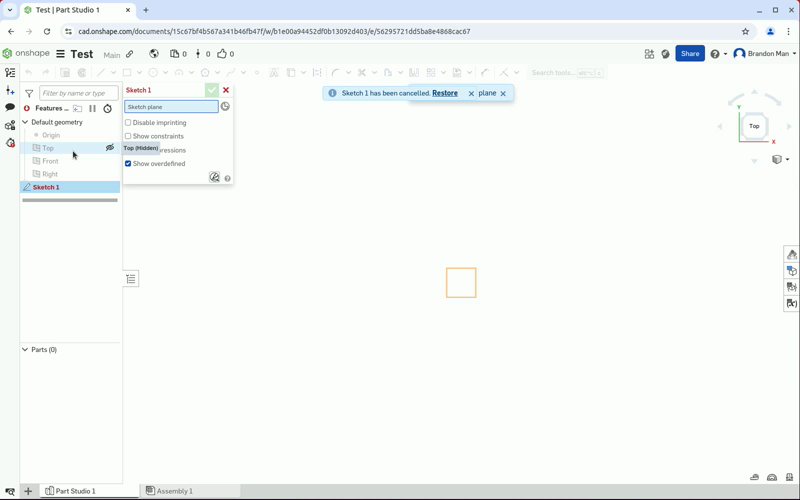
click(73, 150)
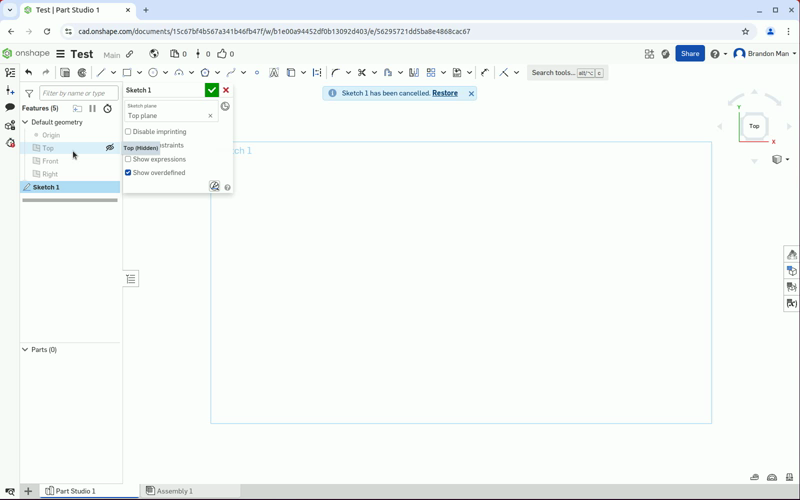
mouse_move(73, 352)
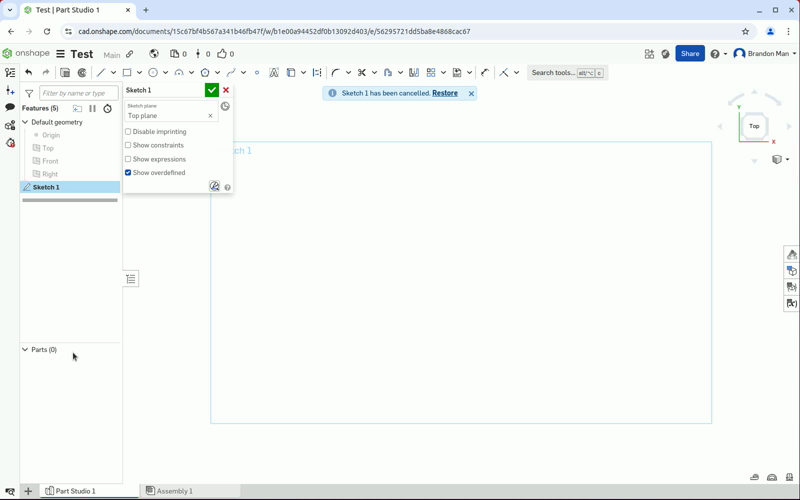
key(y)
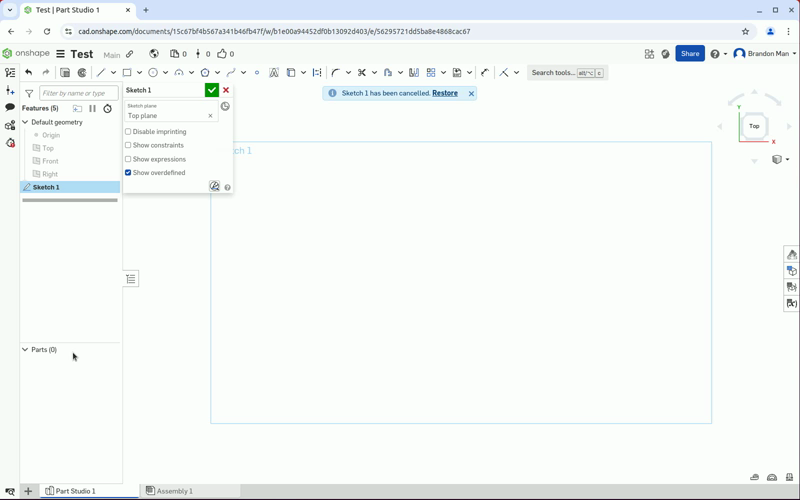
key(l)
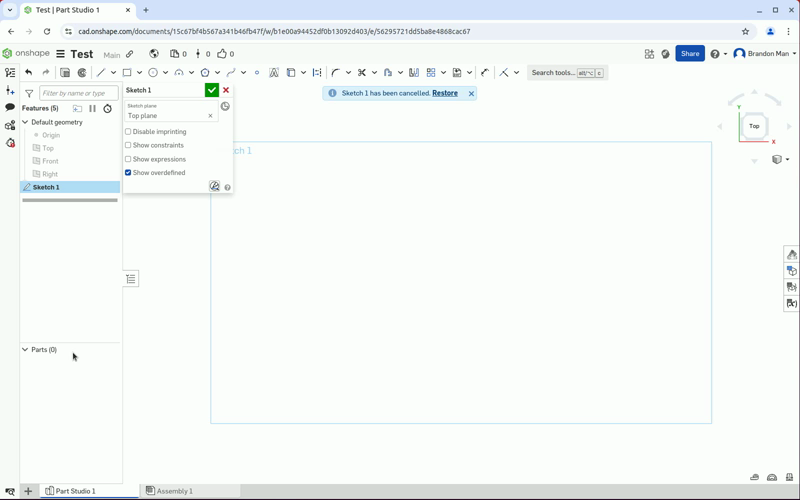
key_down(shift)
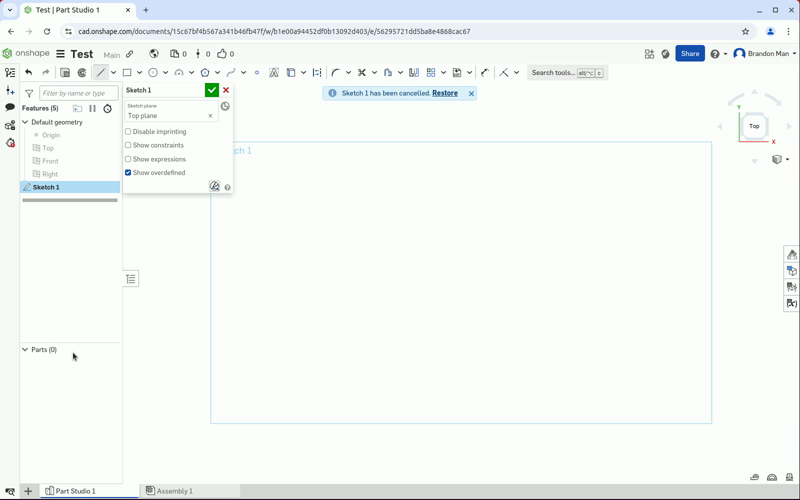
mouse_move(460, 240)
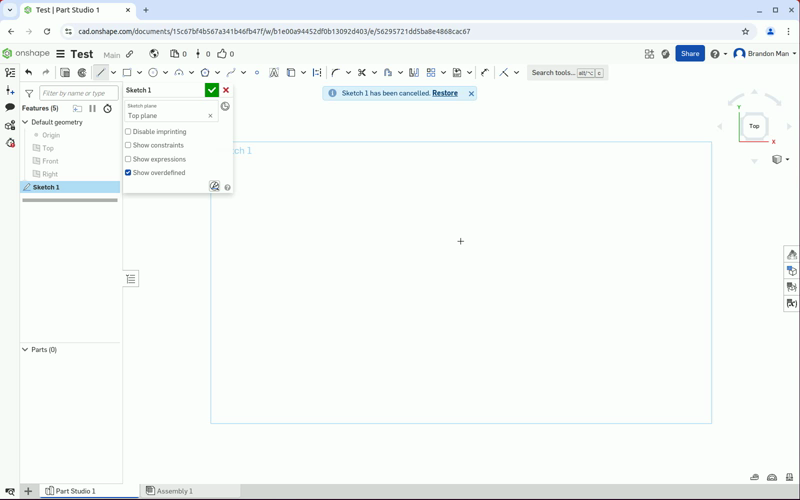
click(460, 240)
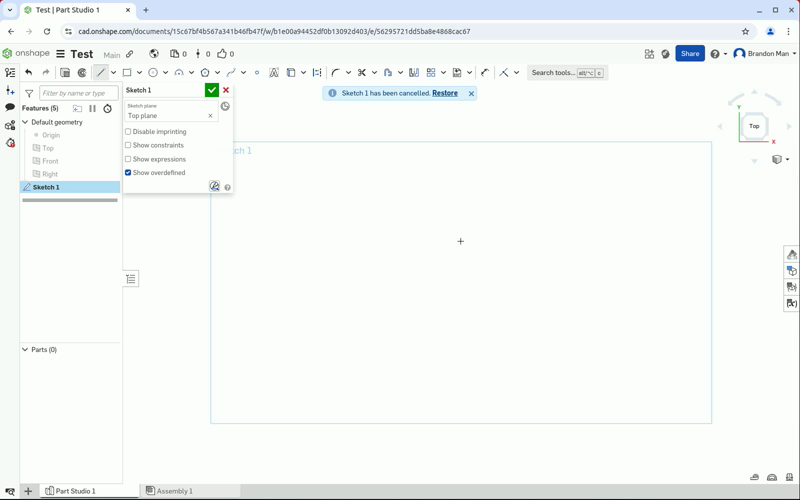
key_up(shift)
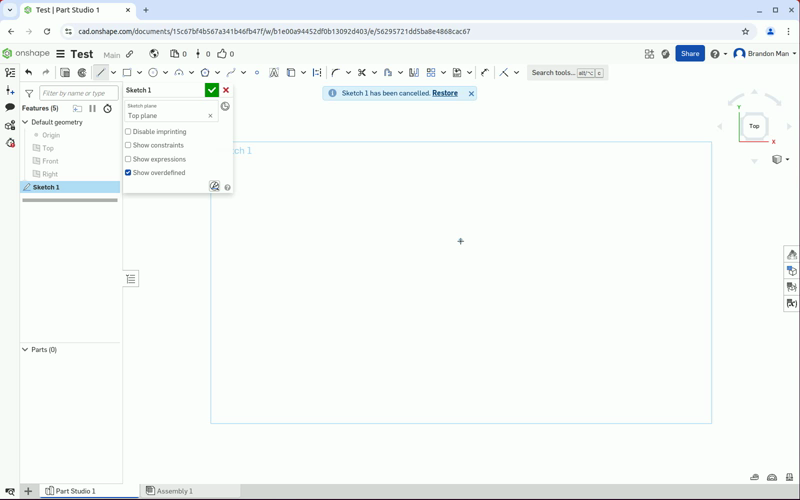
key_down(shift)
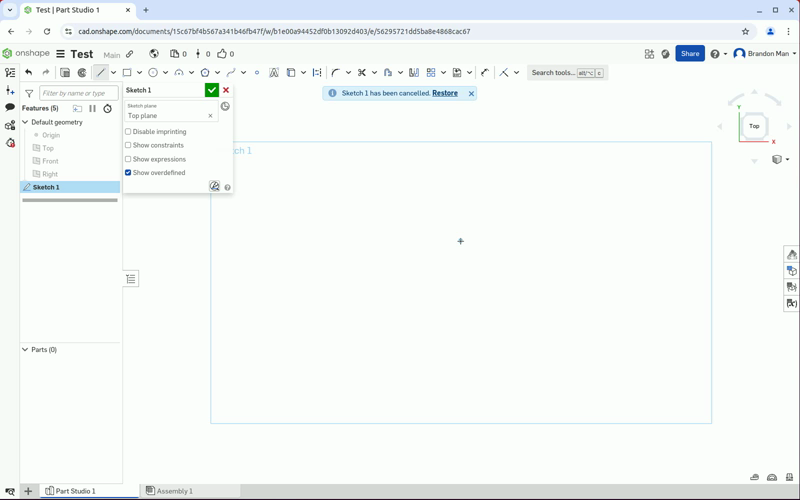
mouse_move(573, 240)
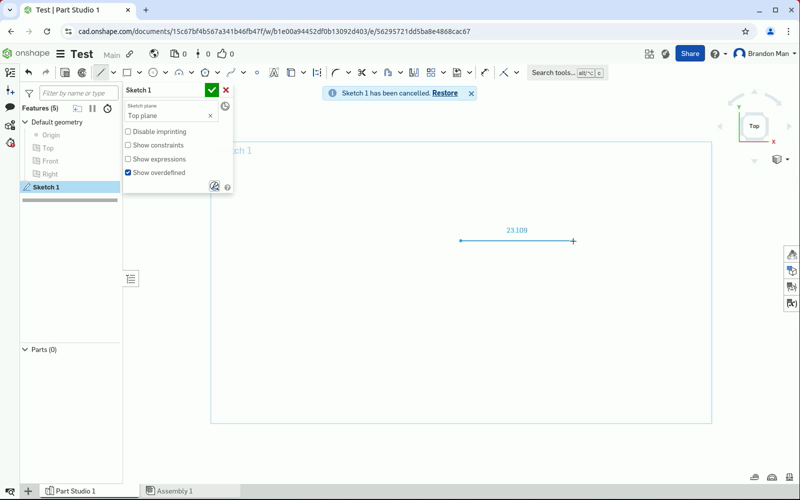
click(573, 240)
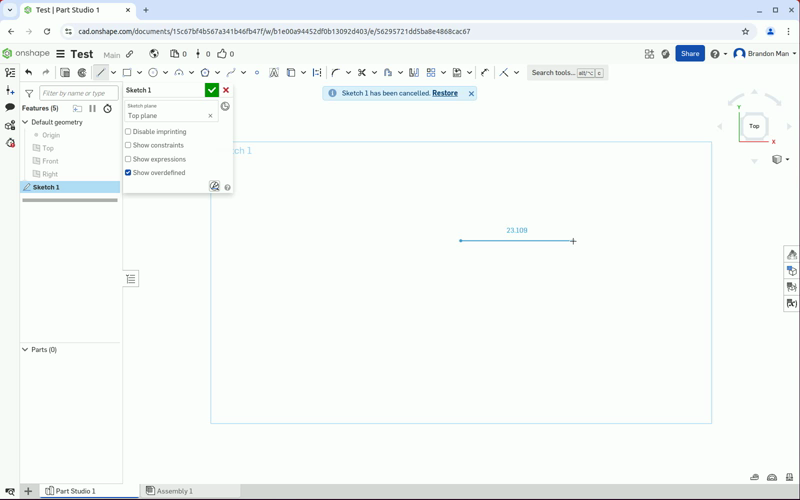
key_up(shift)
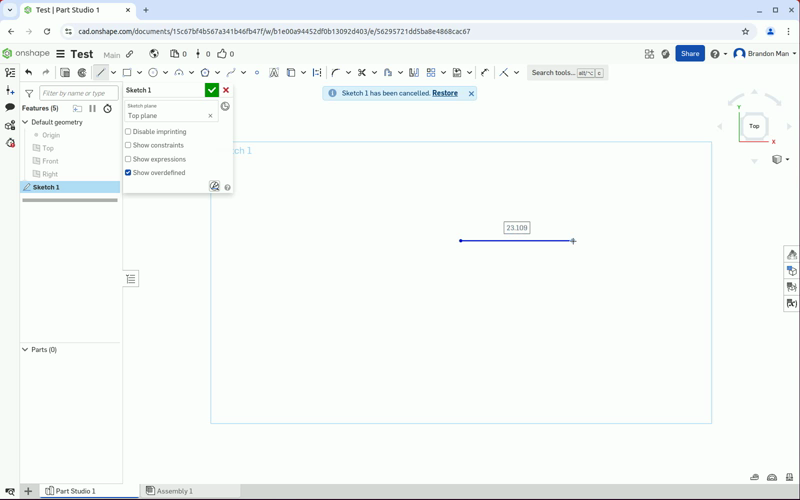
key_down(shift)
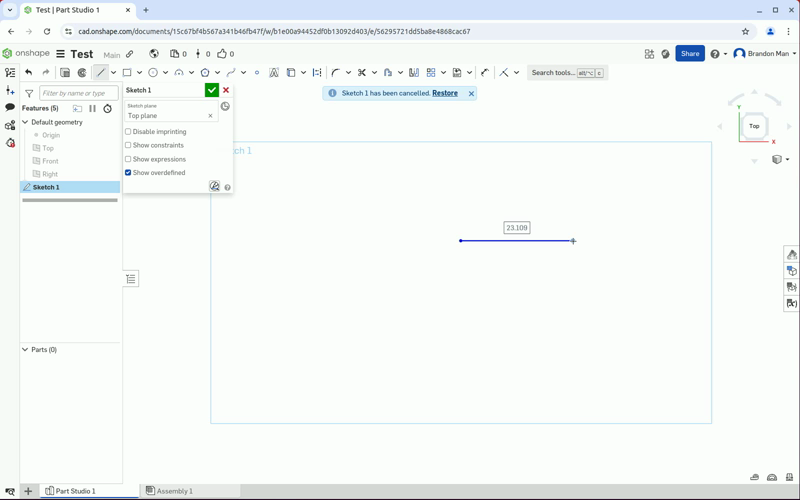
mouse_move(589, 240)
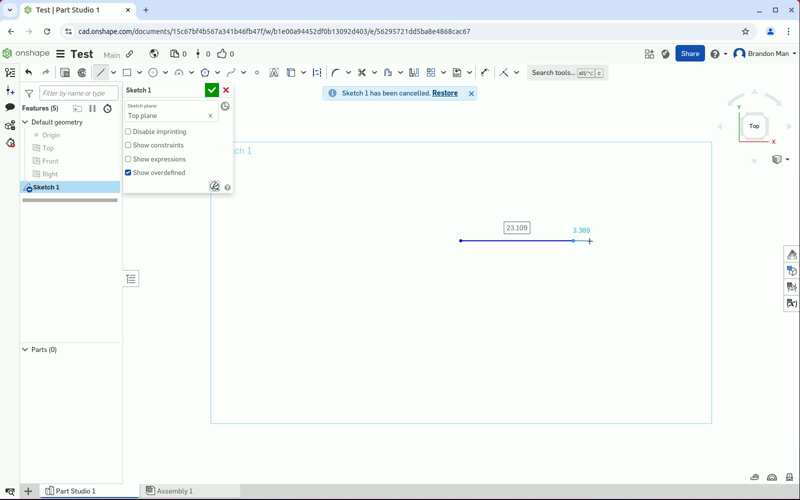
mouse_move(573, 202)
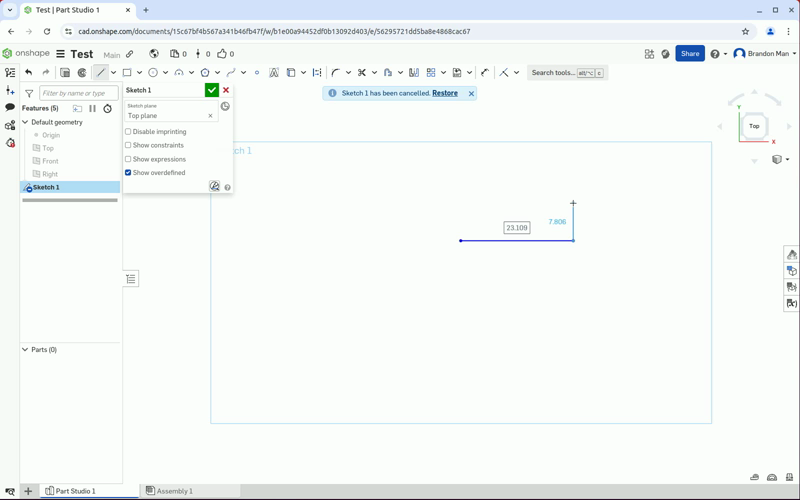
click(573, 202)
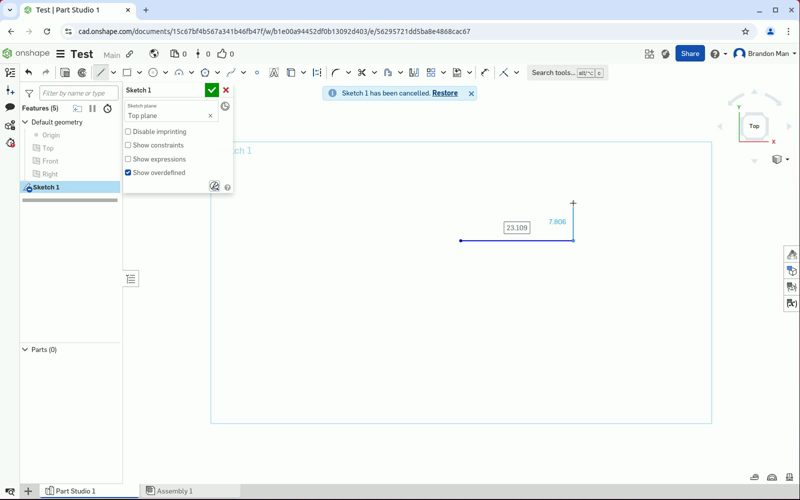
key_up(shift)
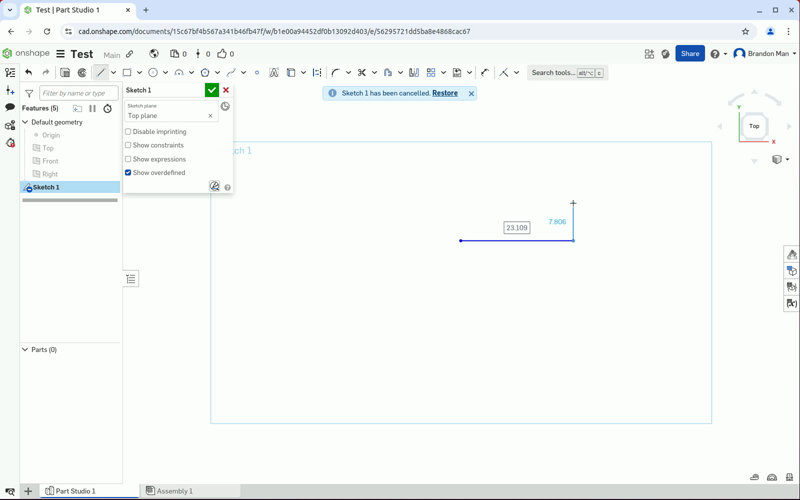
key_down(shift)
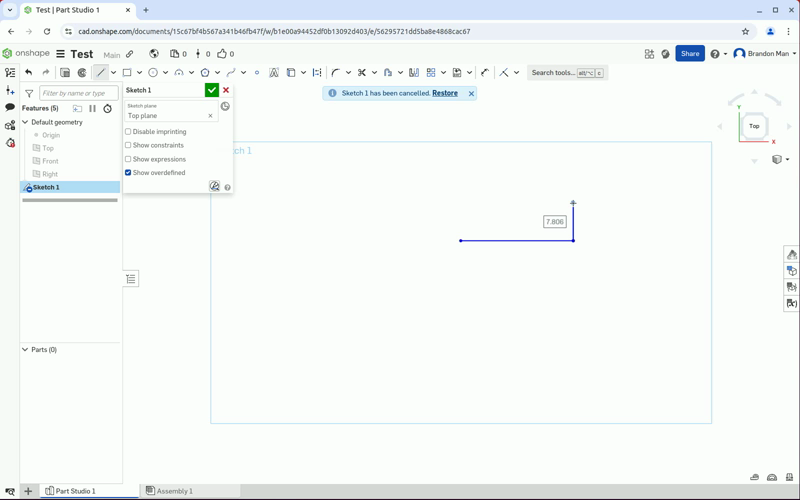
mouse_move(460, 202)
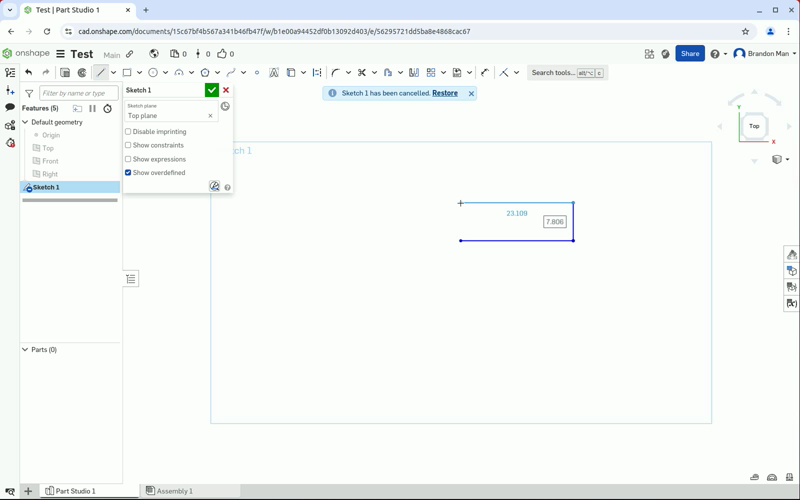
click(460, 202)
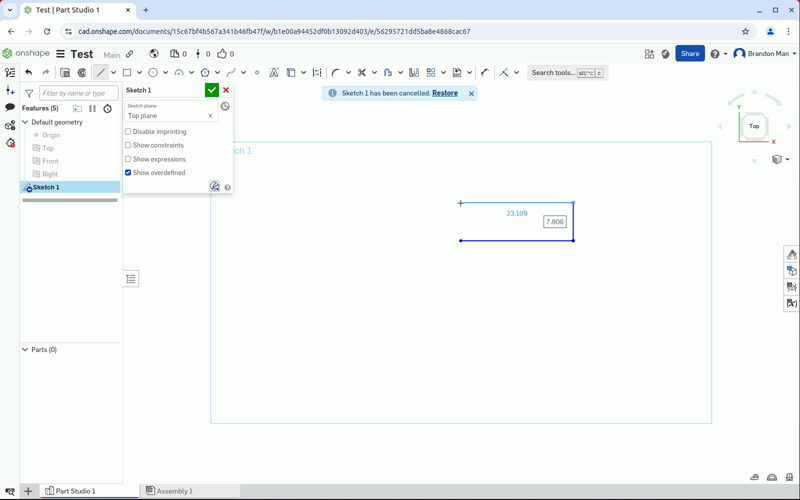
key_up(shift)
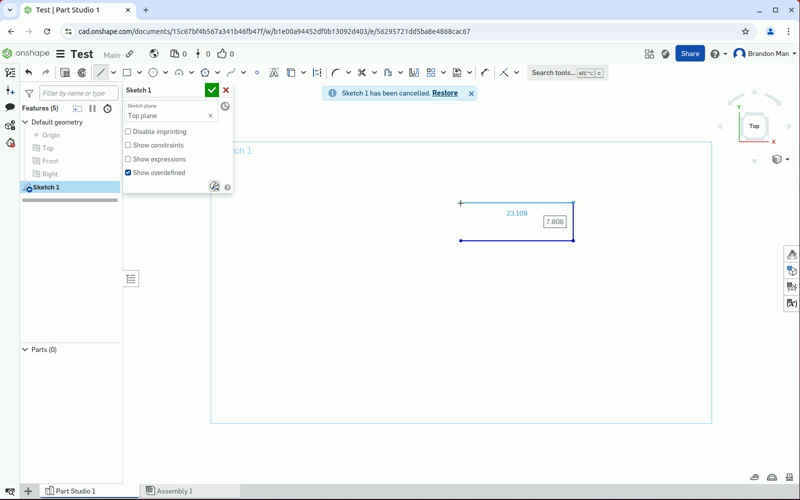
mouse_move(490, 202)
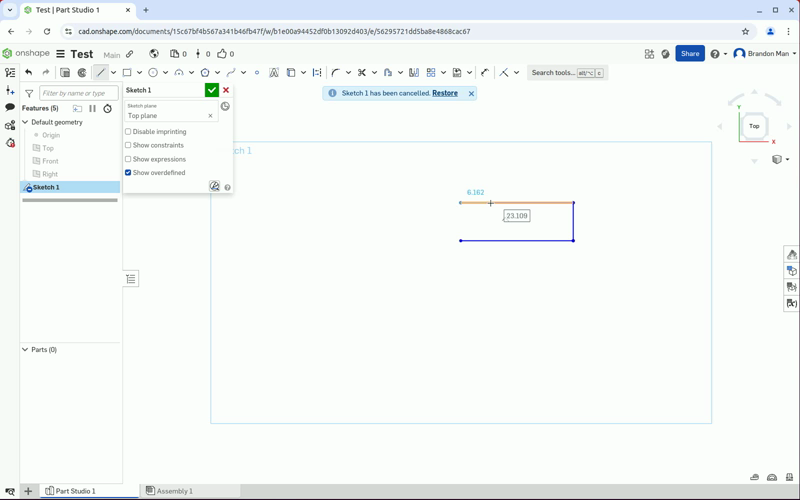
key_down(shift)
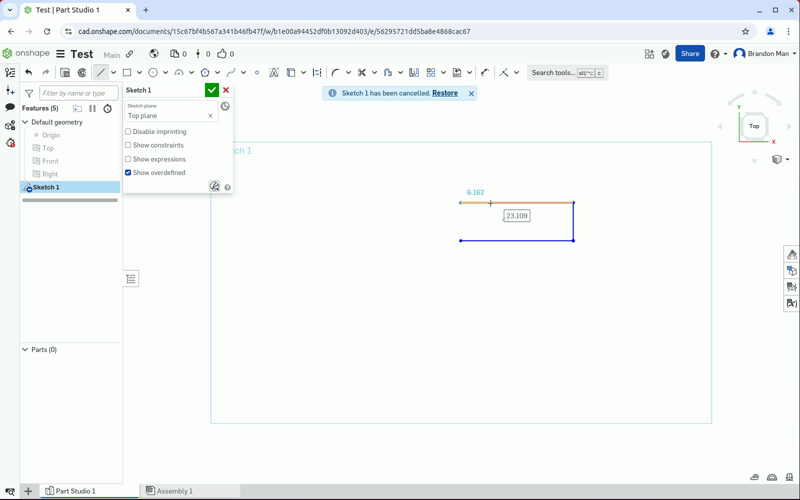
mouse_move(460, 240)
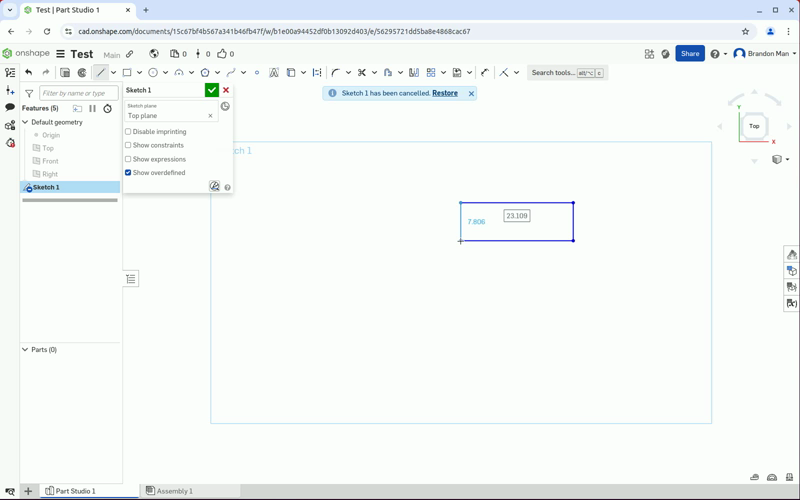
key_up(shift)
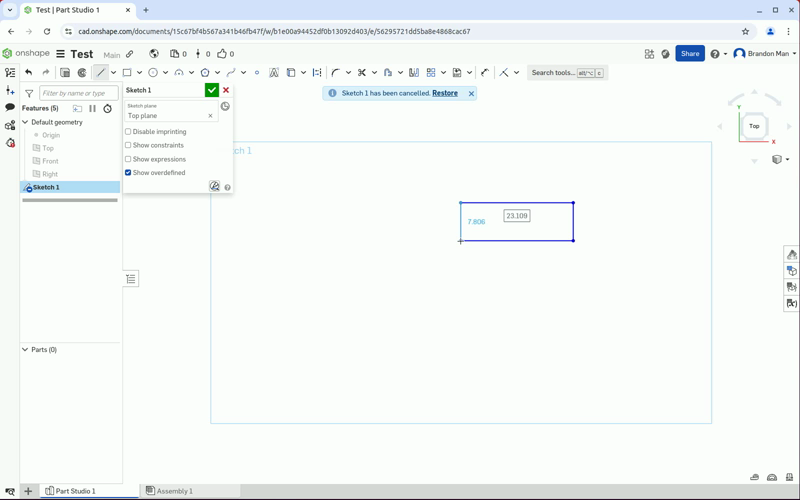
click(460, 240)
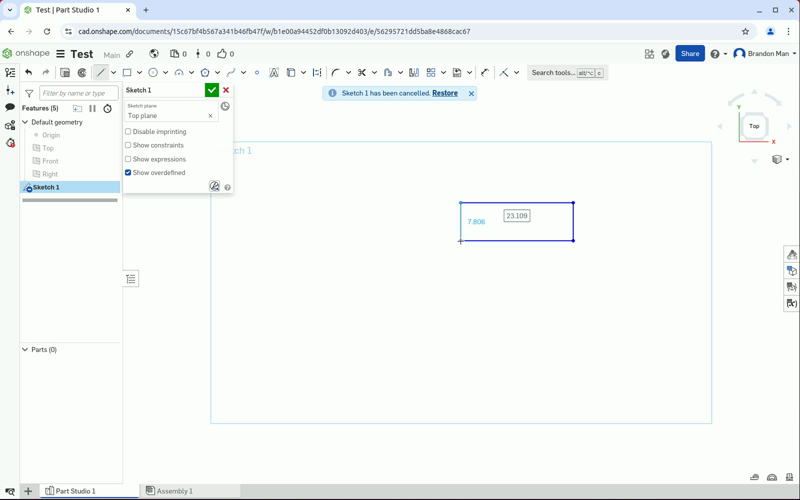
key(esc)
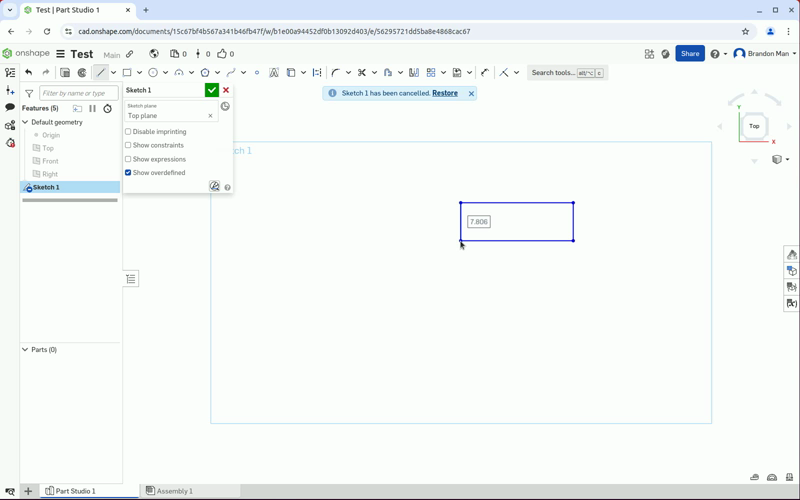
mouse_move(546, 213)
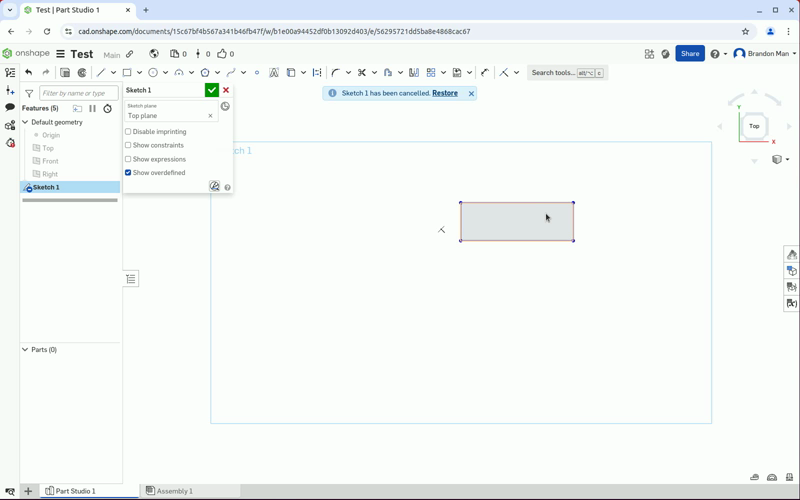
click(546, 213)
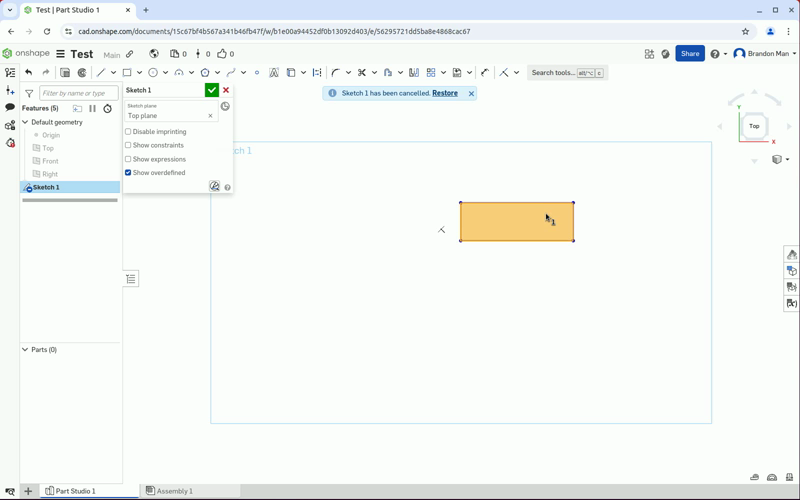
mouse_move(73, 352)
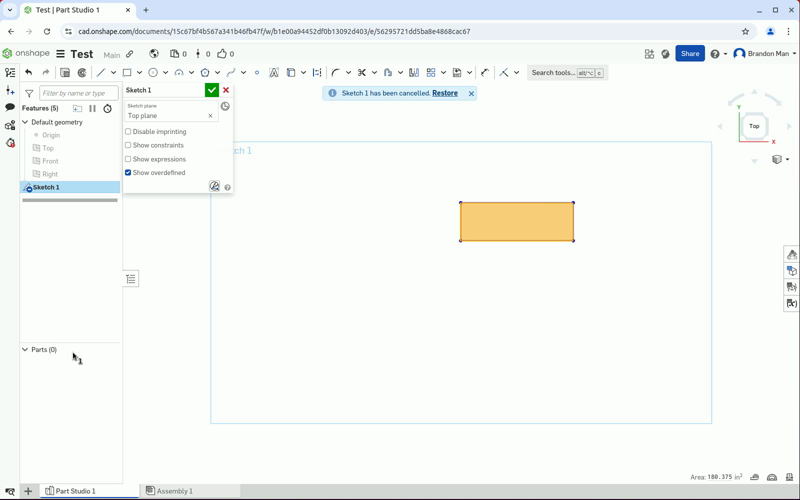
key(shift+y)
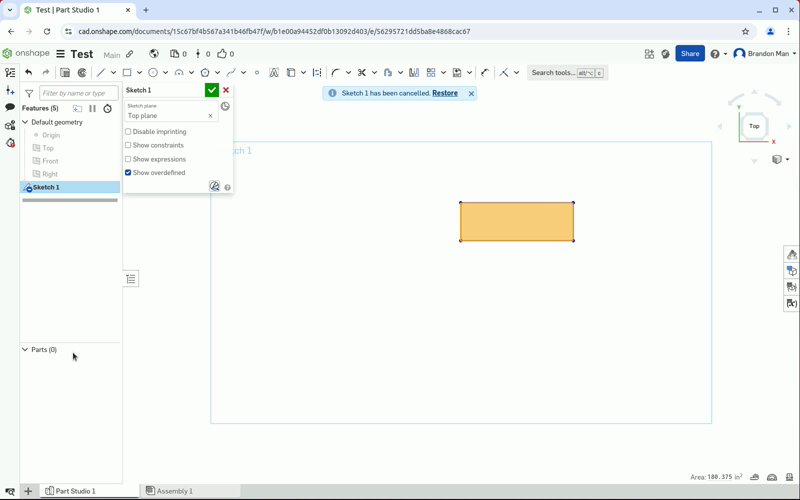
key(shift+e)
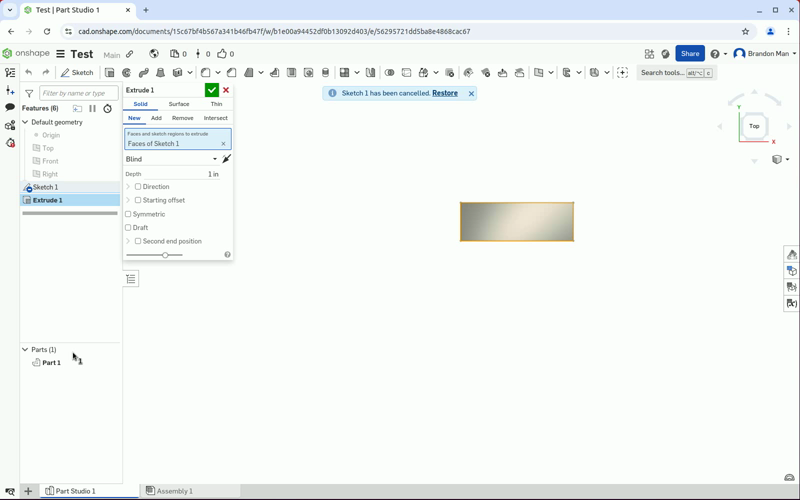
mouse_move(143, 106)
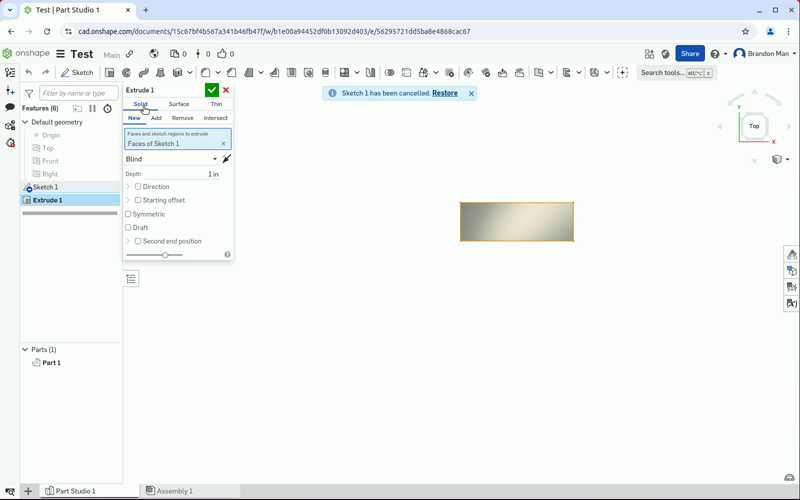
click(143, 106)
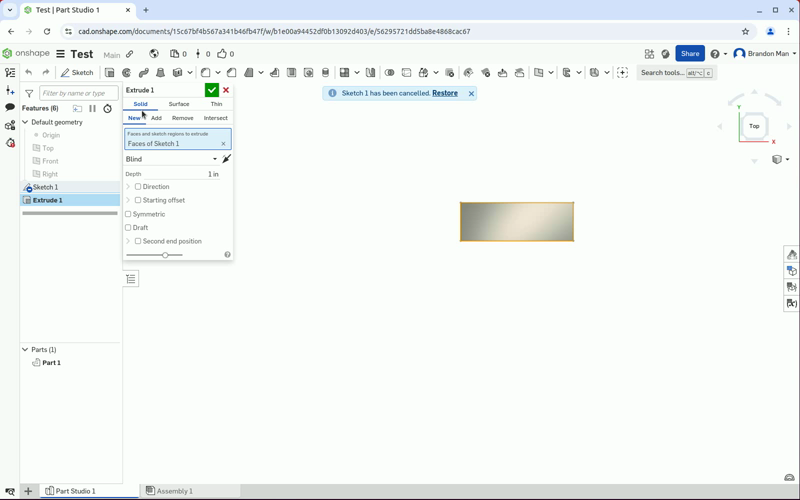
mouse_move(137, 120)
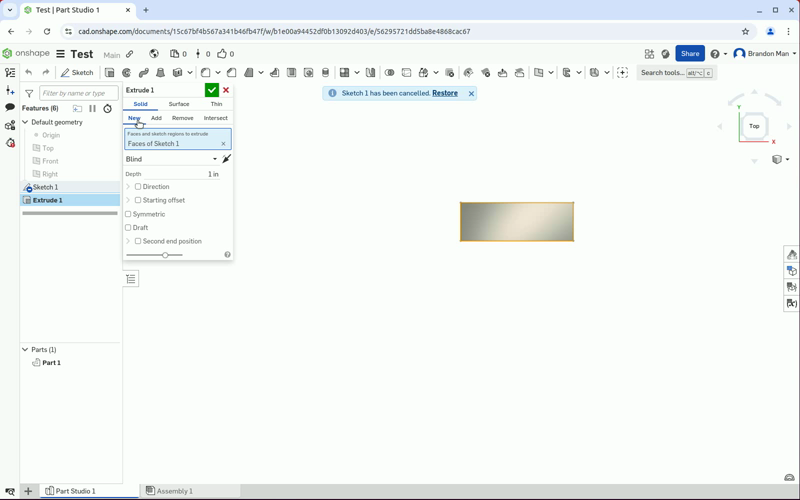
click(137, 120)
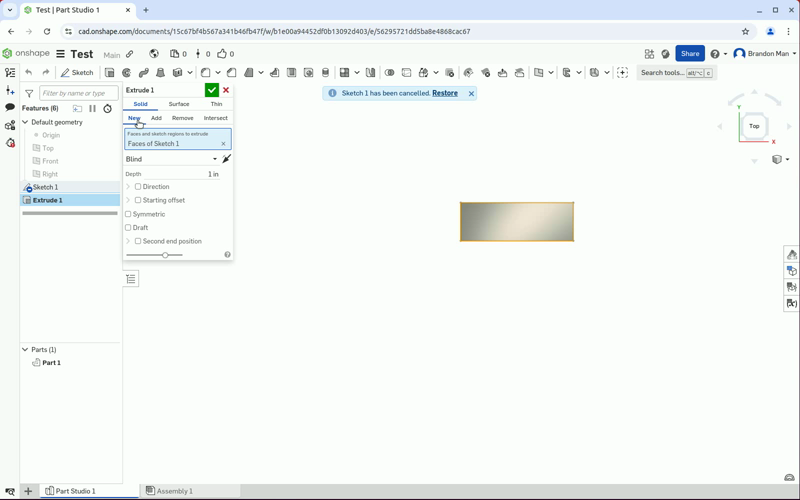
key(tab, 4)
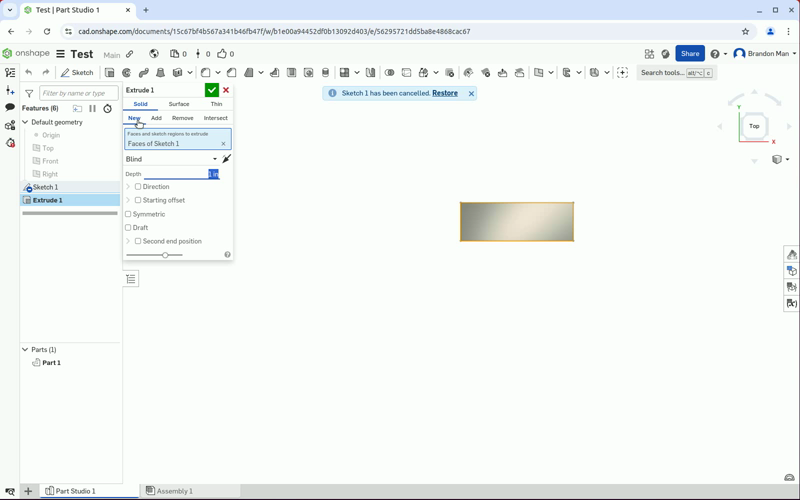
text(7.703)
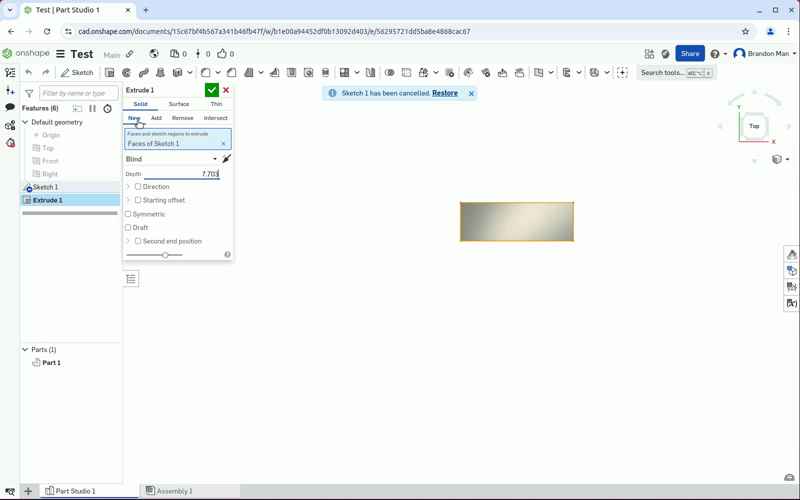
key(enter)
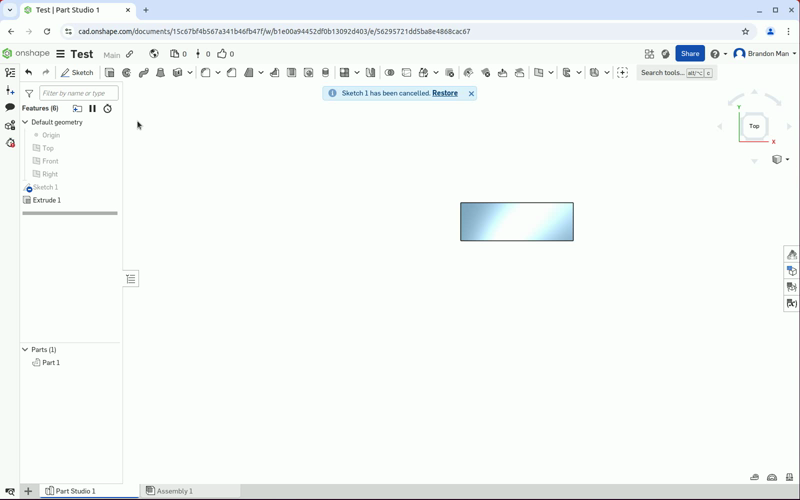
key(shift+h)
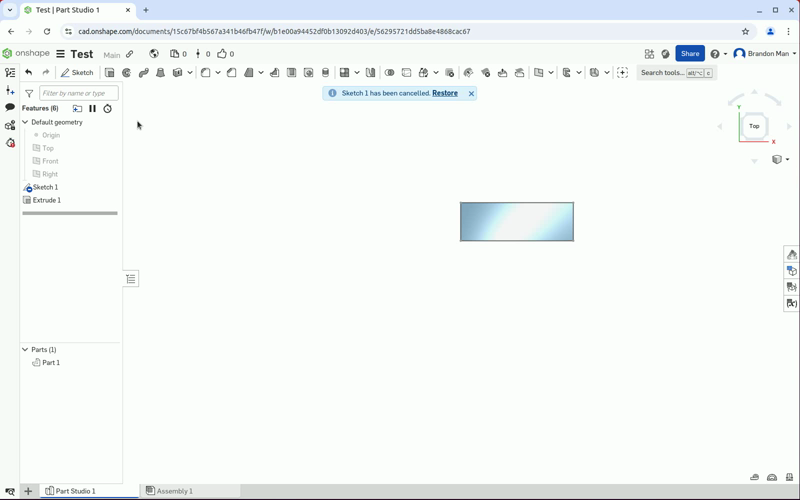
key(shift+h)
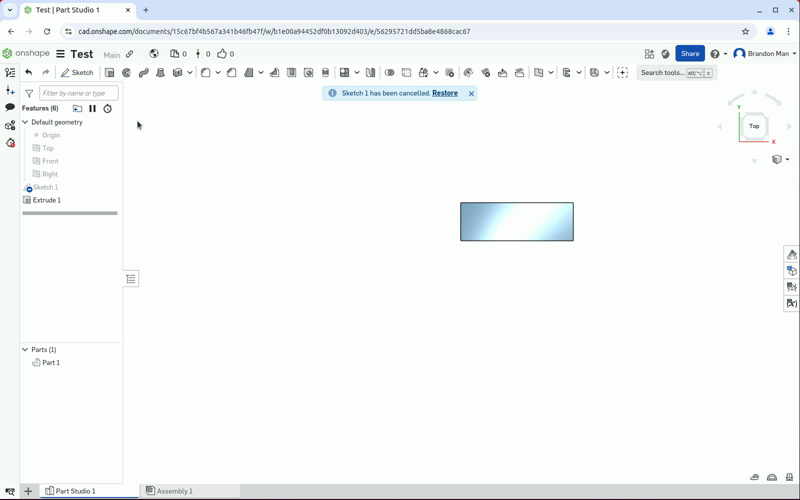
mouse_move(73, 189)
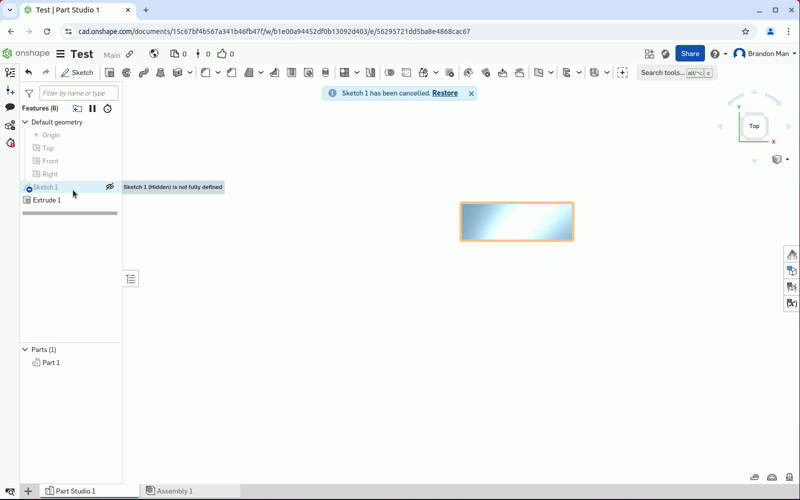
click(73, 189)
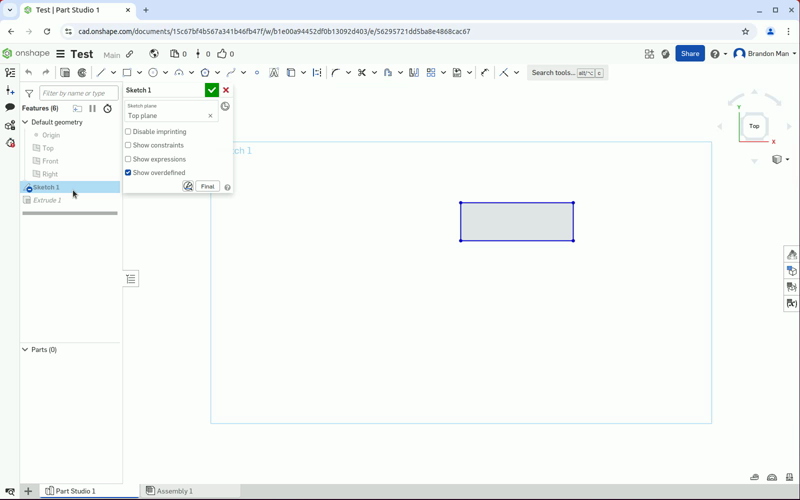
mouse_move(229, 92)
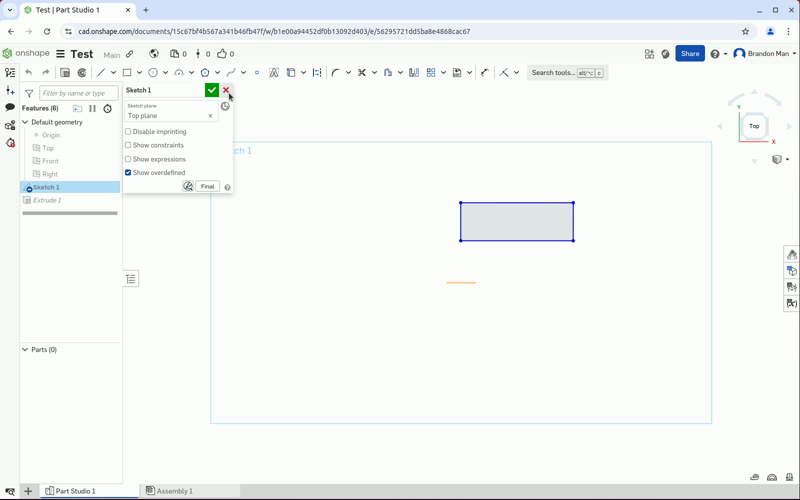
click(229, 92)
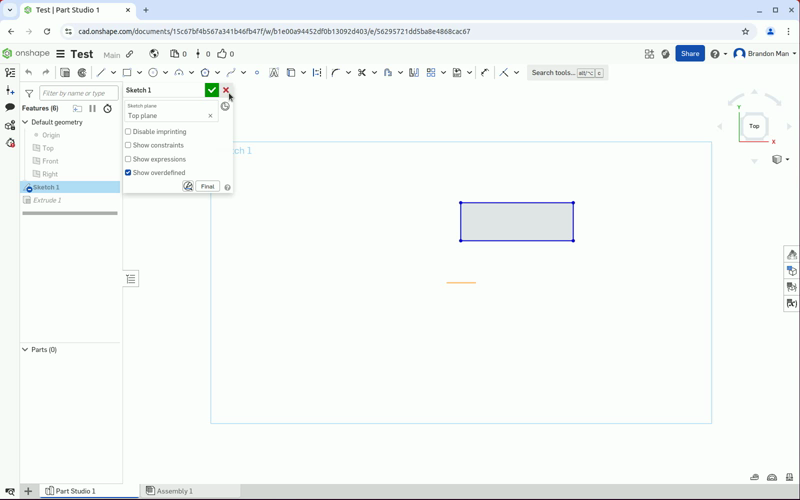
key(shift+s)
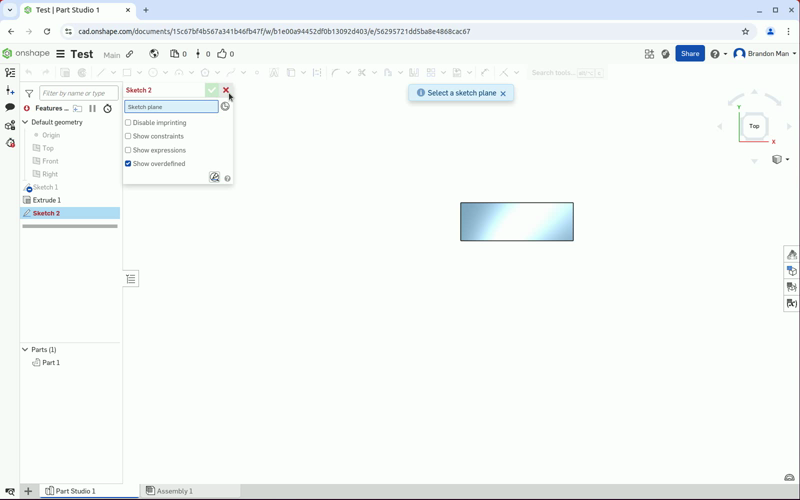
mouse_move(73, 150)
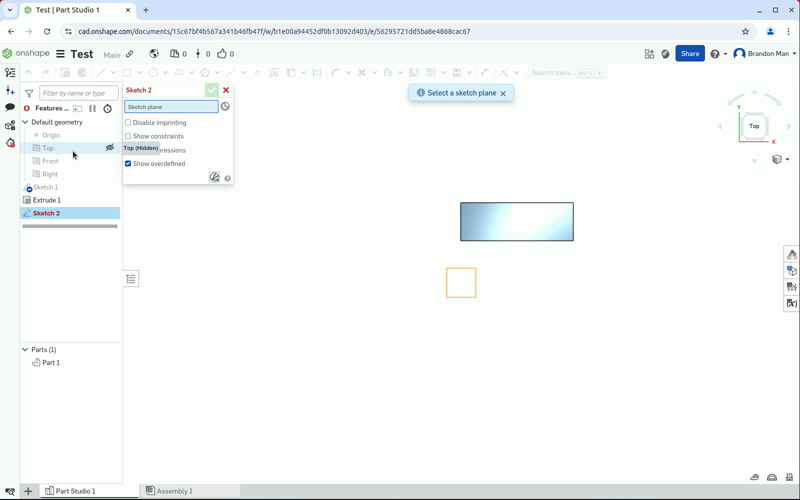
click(73, 150)
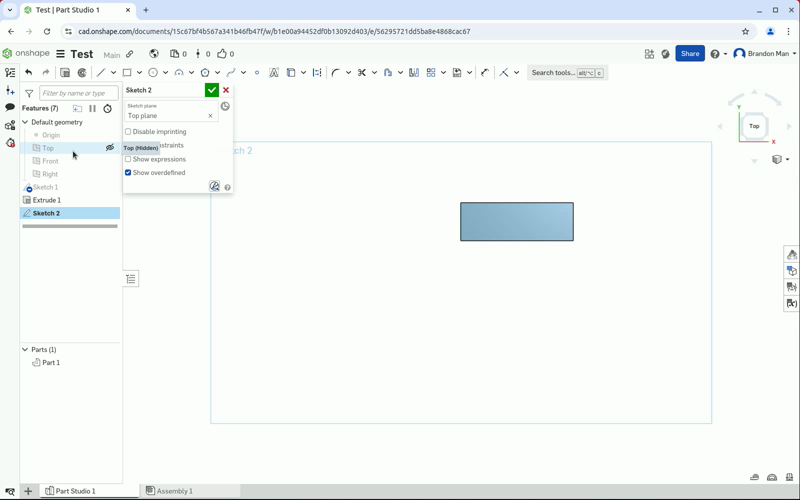
mouse_move(73, 352)
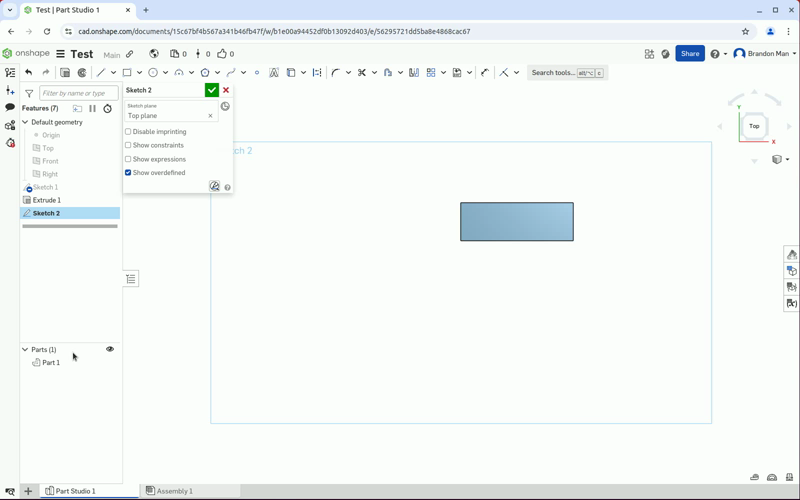
key(y)
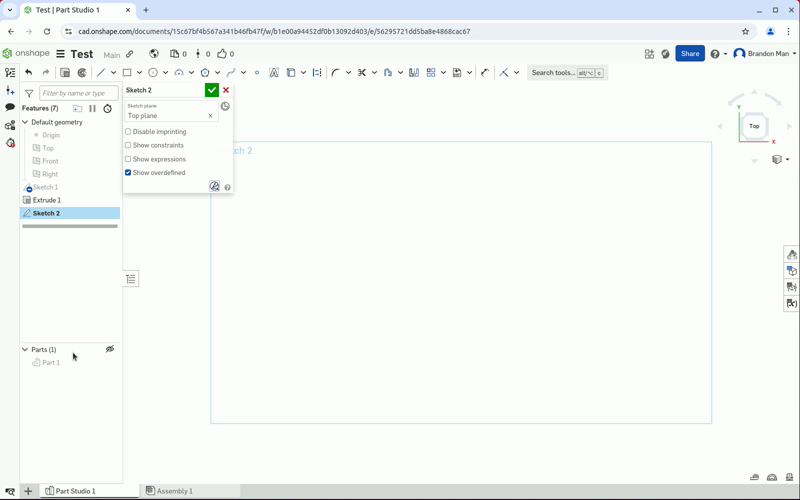
key(l)
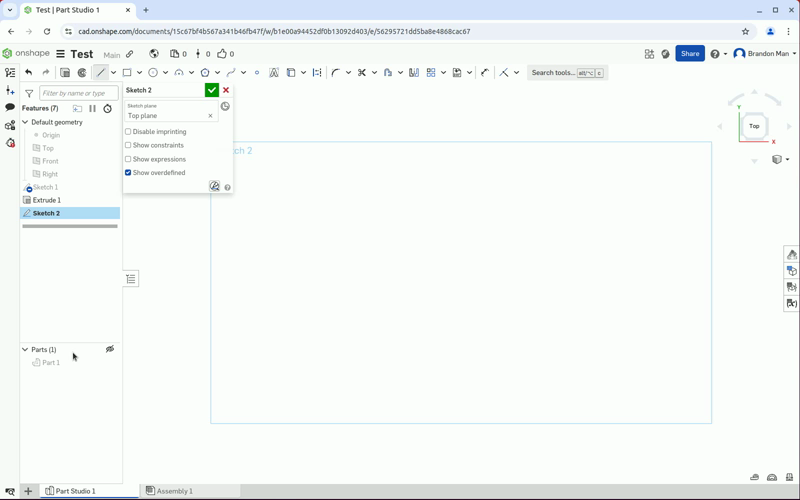
key_down(shift)
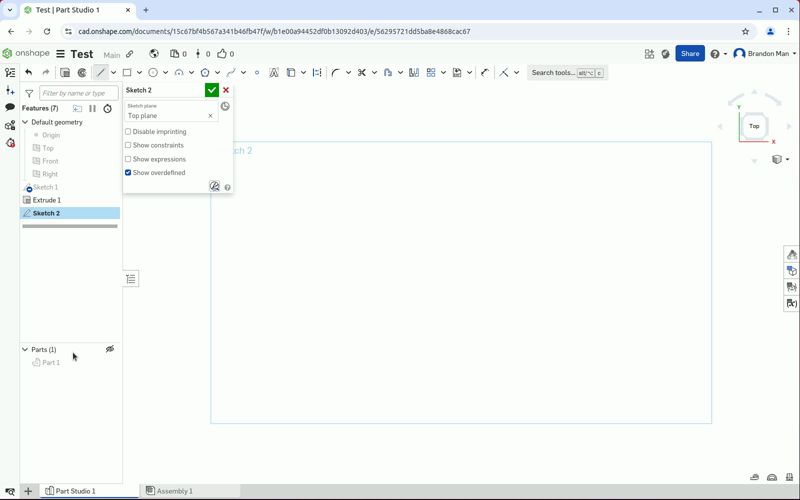
mouse_move(460, 278)
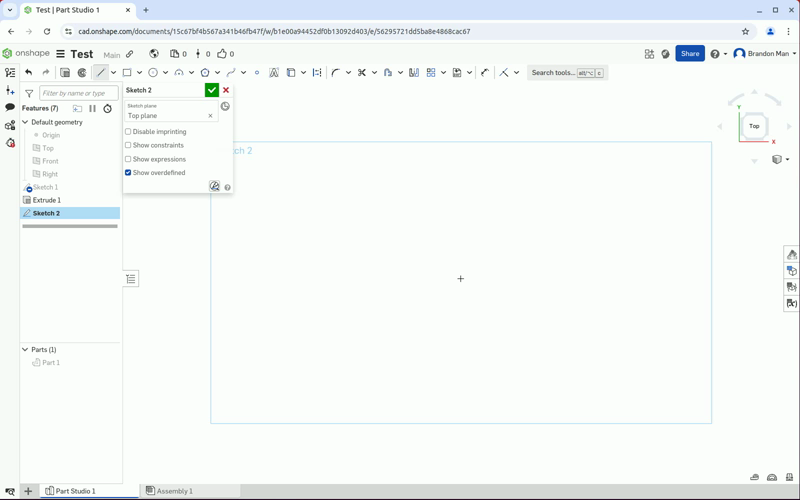
click(460, 278)
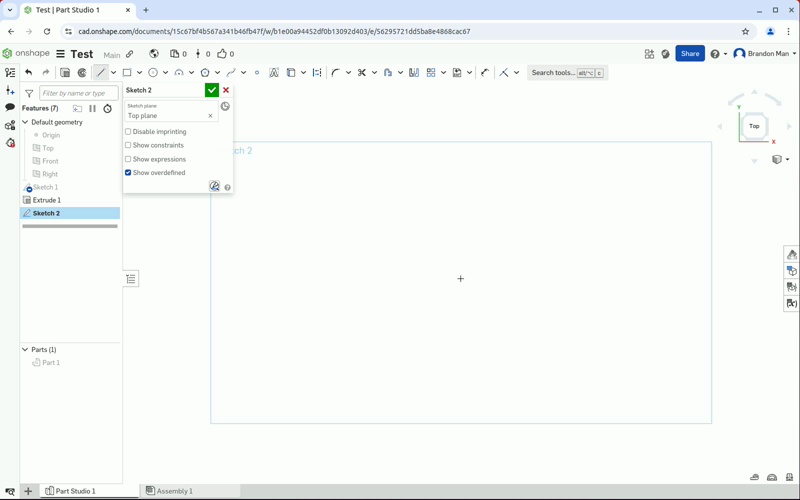
key_up(shift)
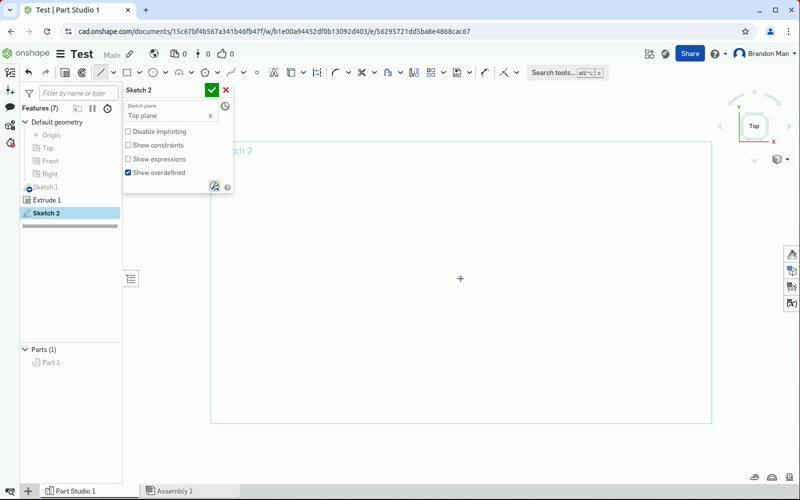
key_down(shift)
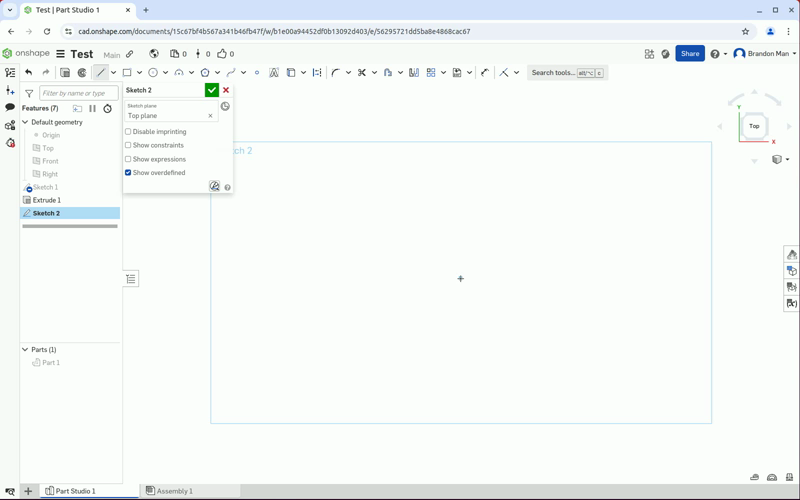
mouse_move(535, 278)
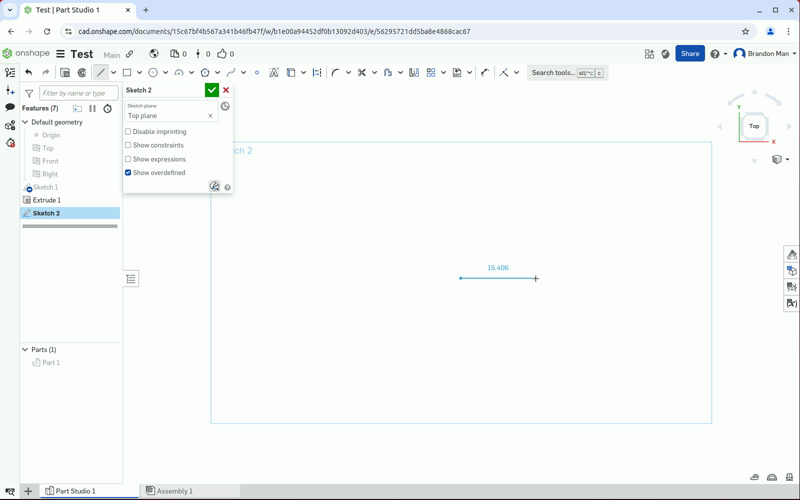
click(535, 278)
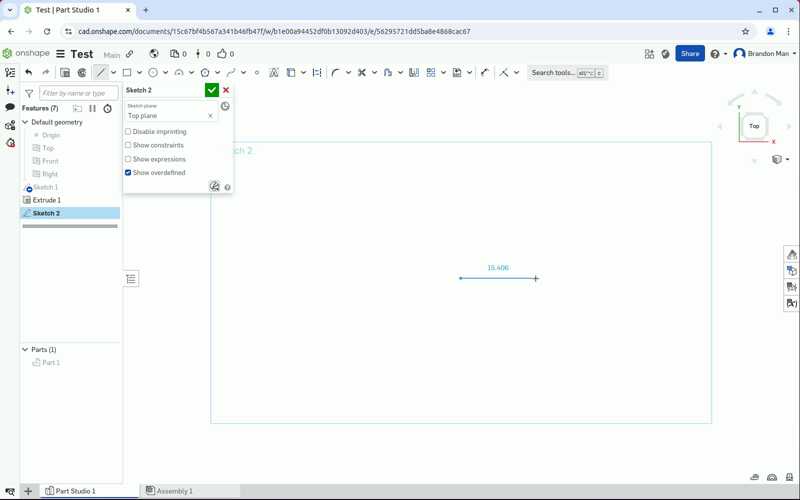
key_up(shift)
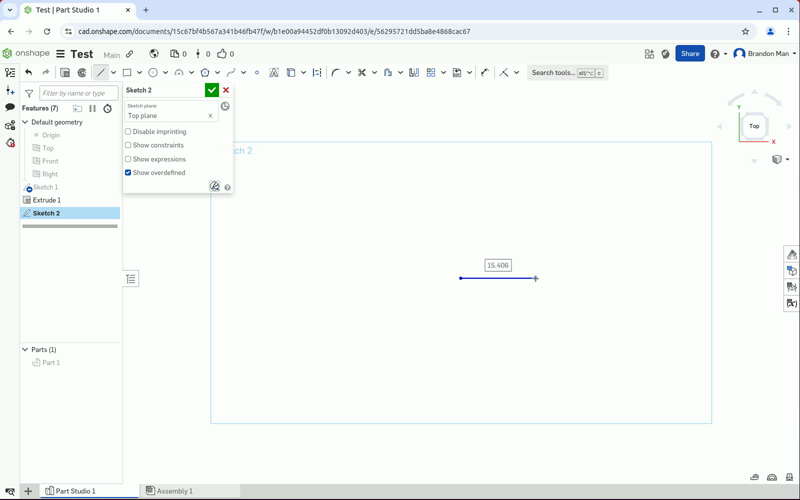
key_down(shift)
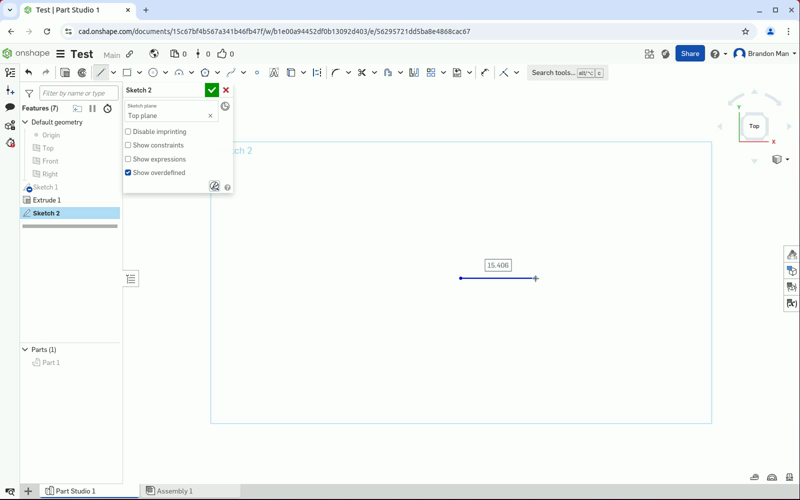
mouse_move(565, 278)
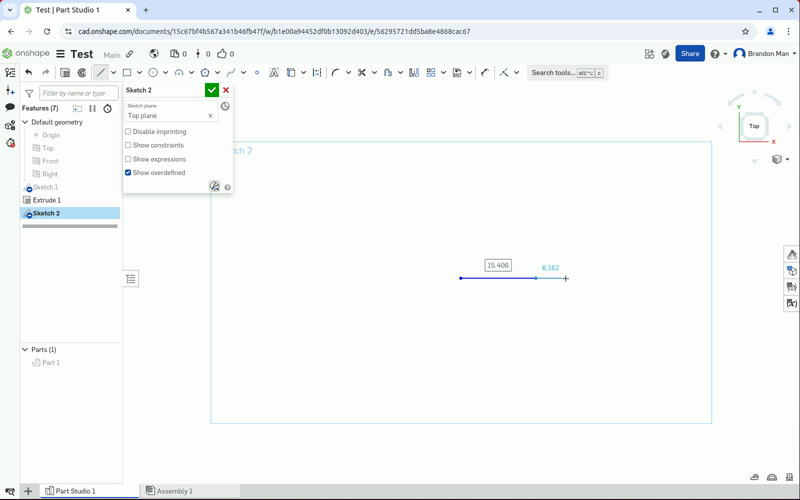
mouse_move(573, 240)
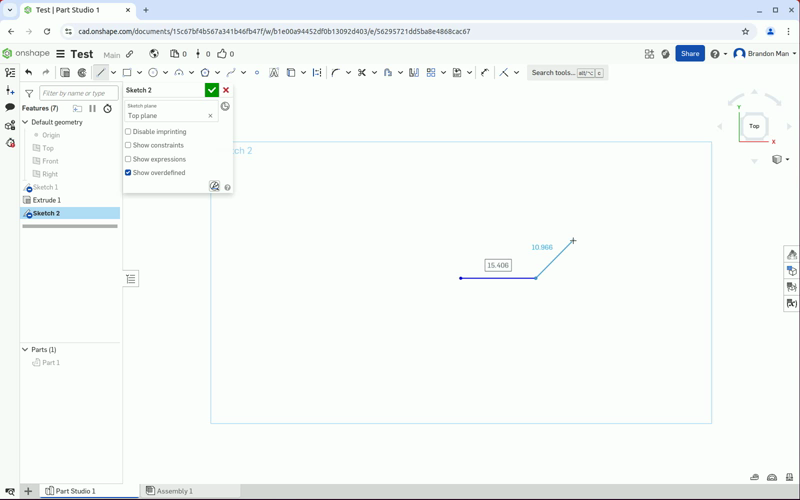
click(573, 240)
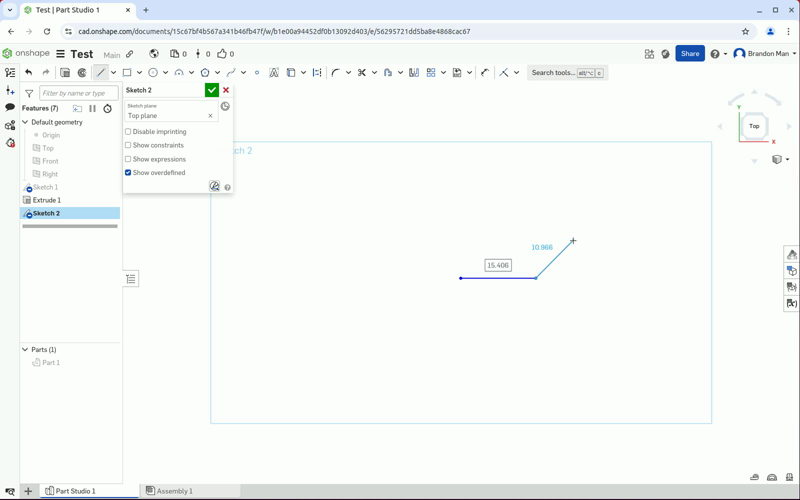
key_up(shift)
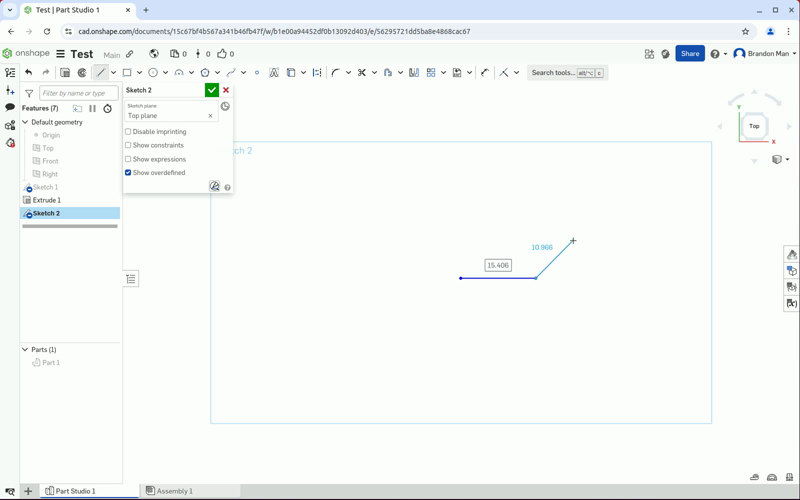
key_down(shift)
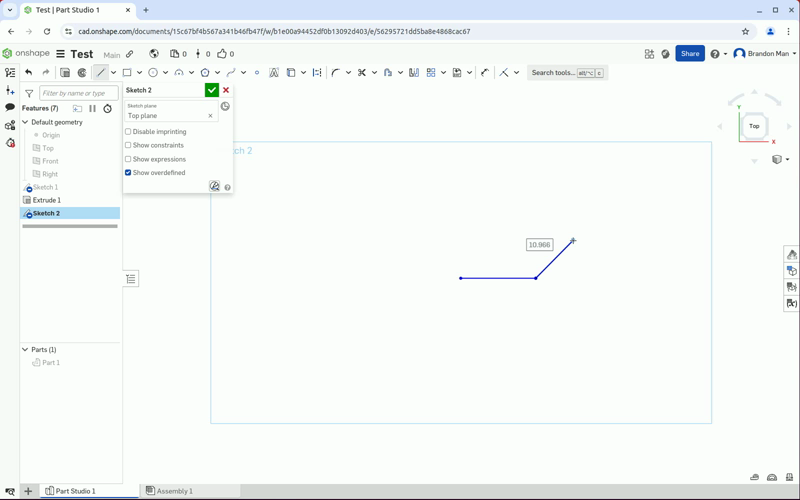
mouse_move(460, 240)
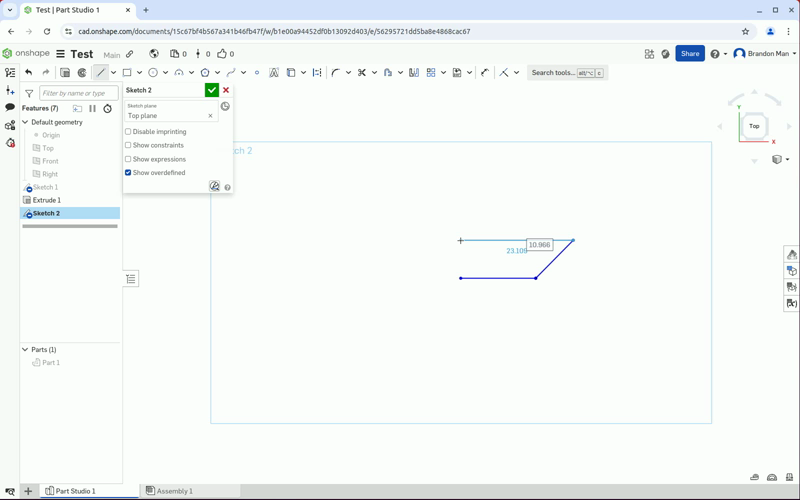
click(460, 240)
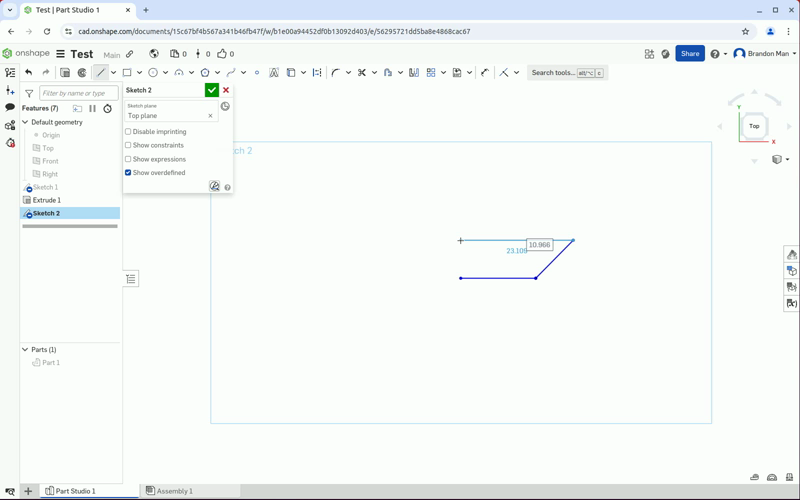
key_up(shift)
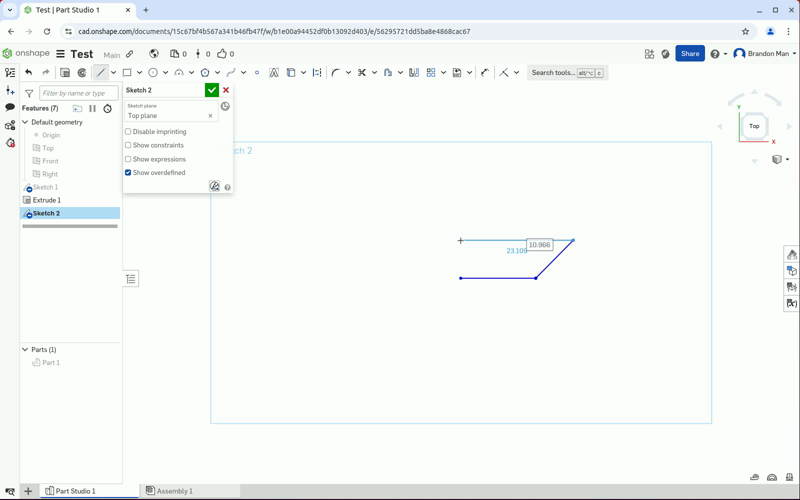
mouse_move(490, 240)
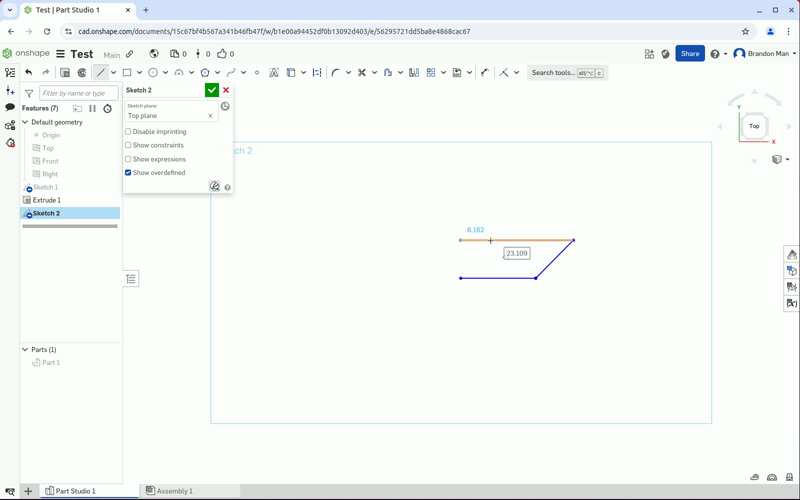
key_down(shift)
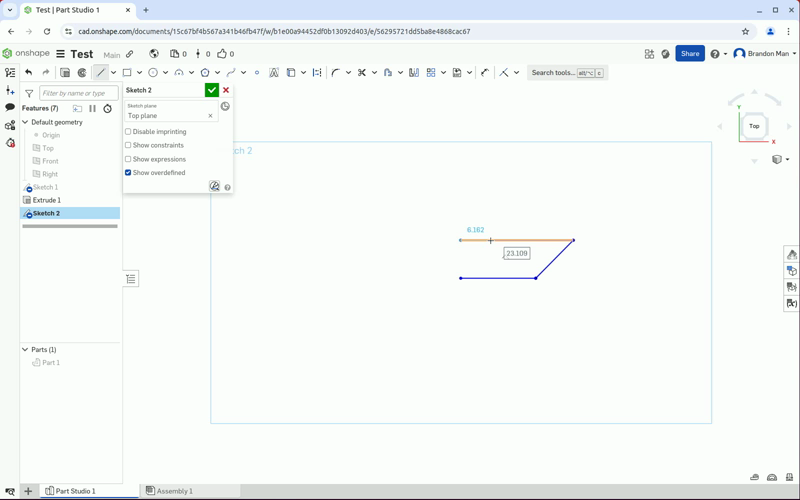
mouse_move(460, 278)
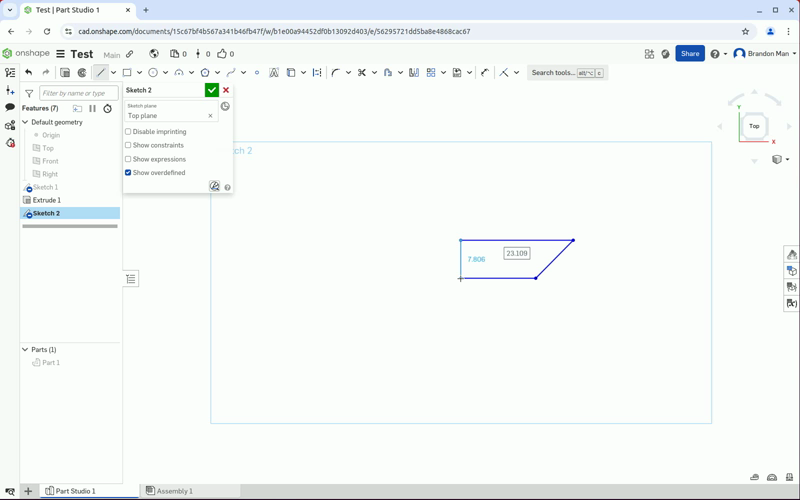
key_up(shift)
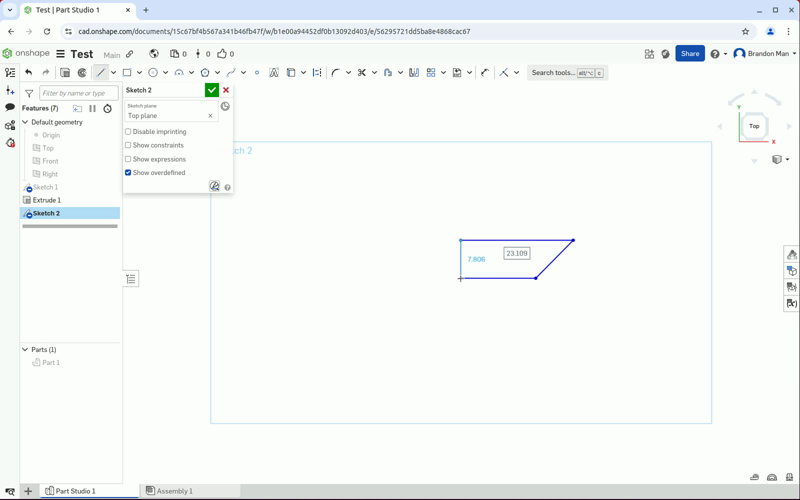
click(460, 278)
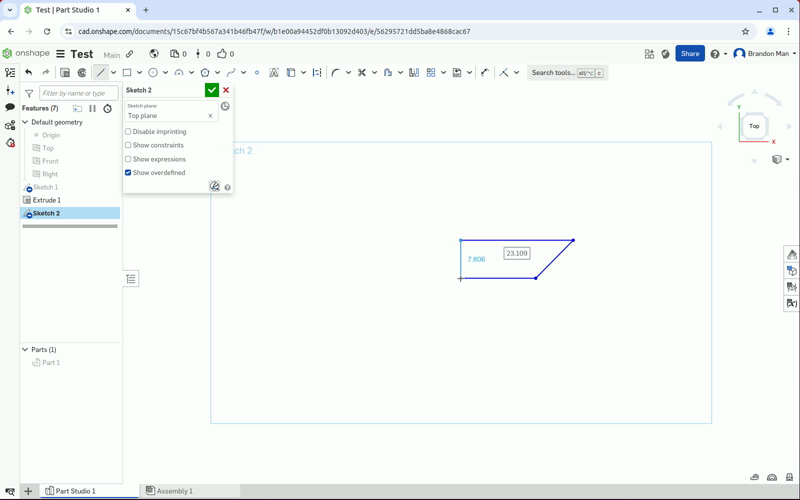
key(esc)
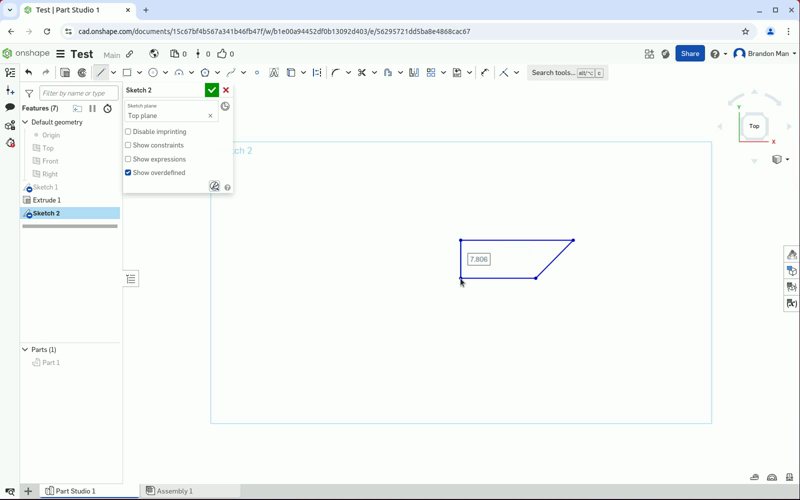
mouse_move(518, 266)
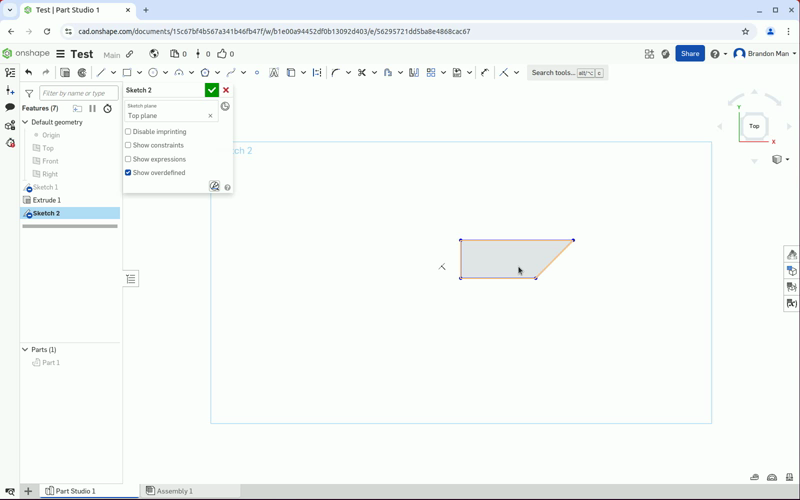
click(518, 266)
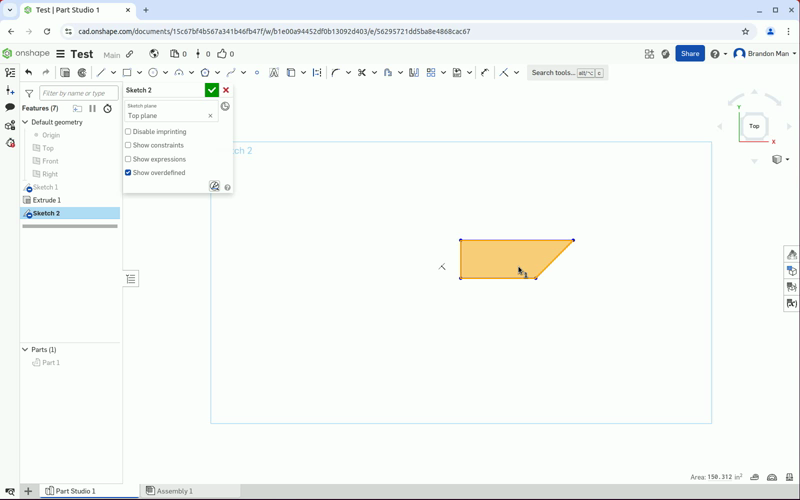
mouse_move(73, 352)
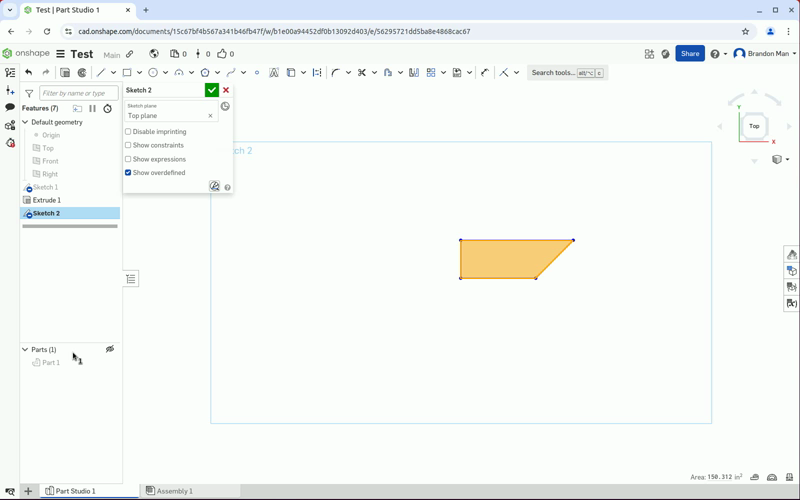
key(shift+y)
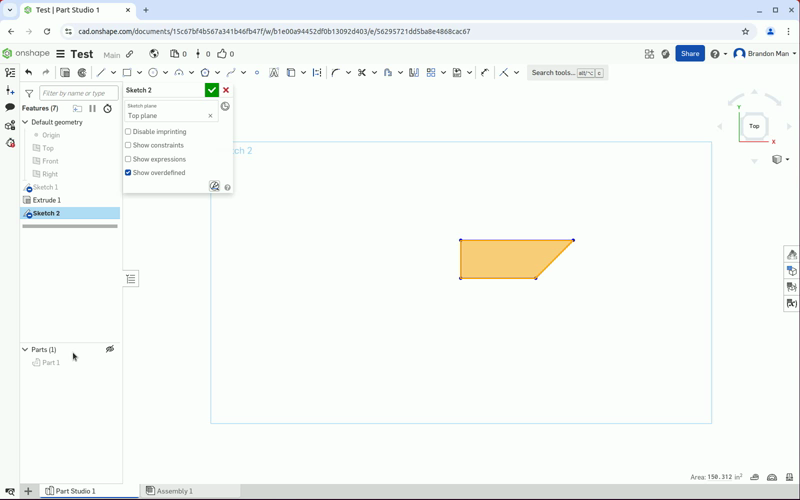
key(shift+e)
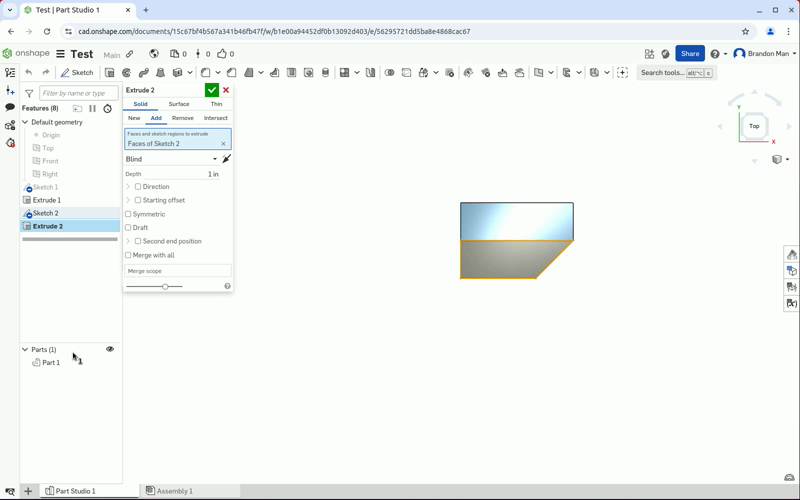
mouse_move(143, 106)
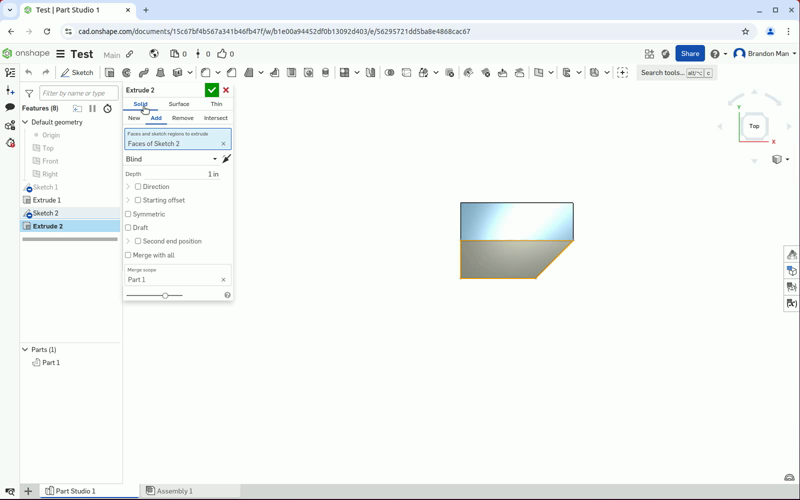
click(143, 106)
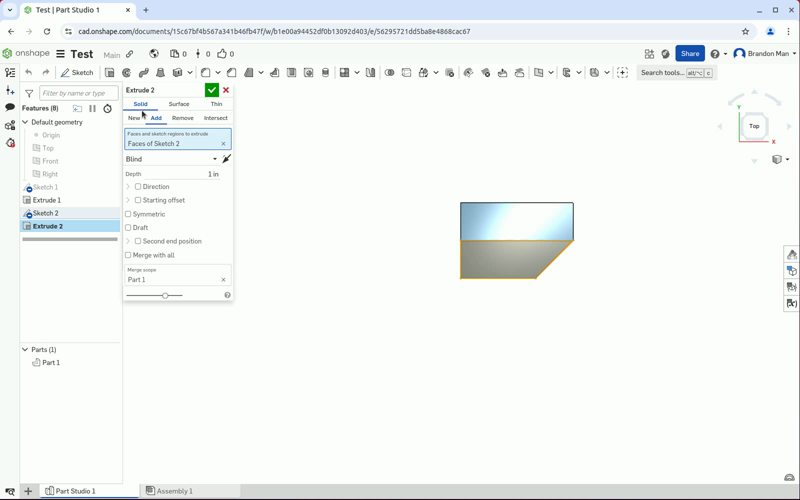
mouse_move(137, 120)
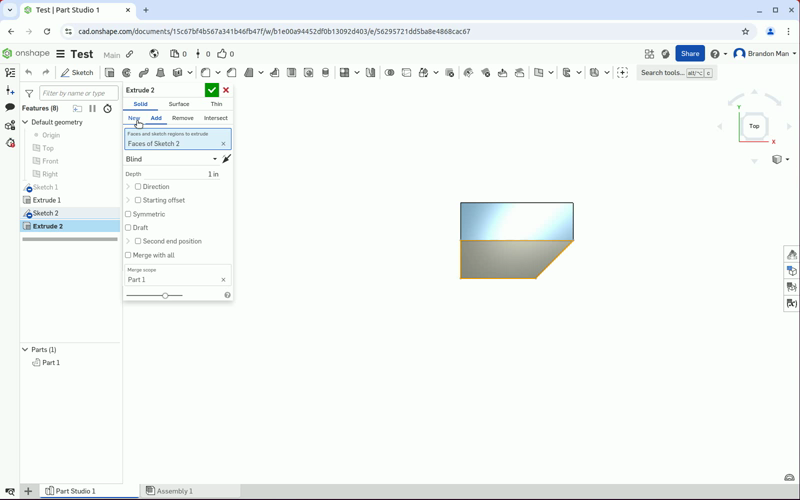
click(137, 120)
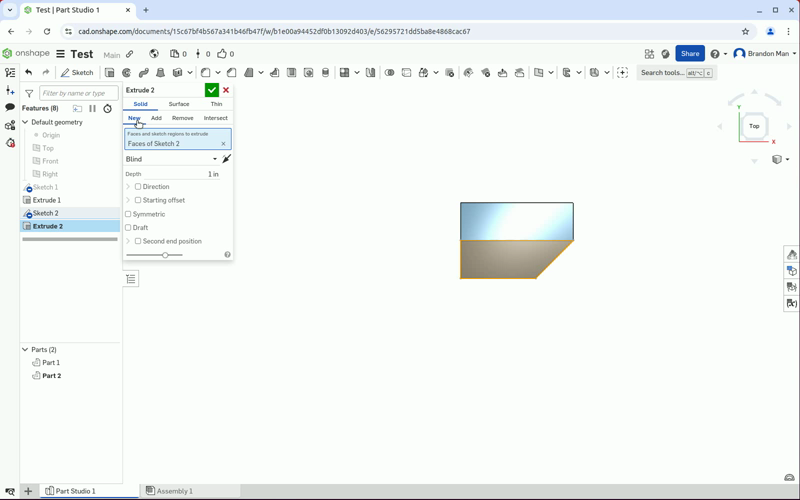
key(tab, 4)
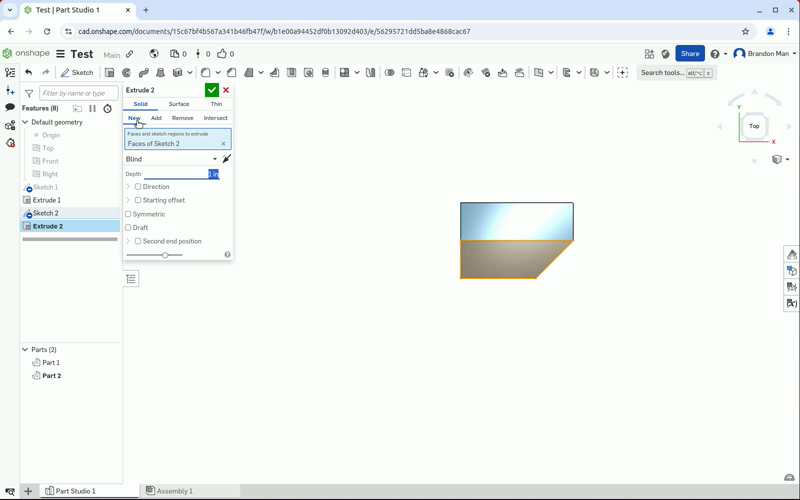
text(7.703)
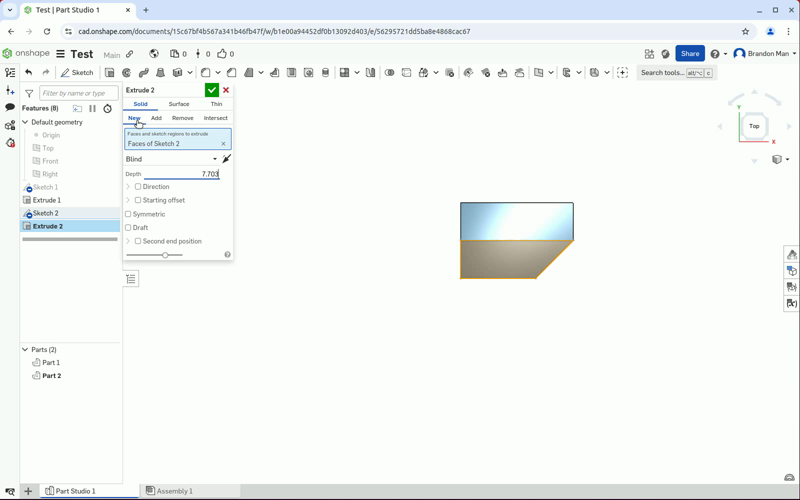
key(enter)
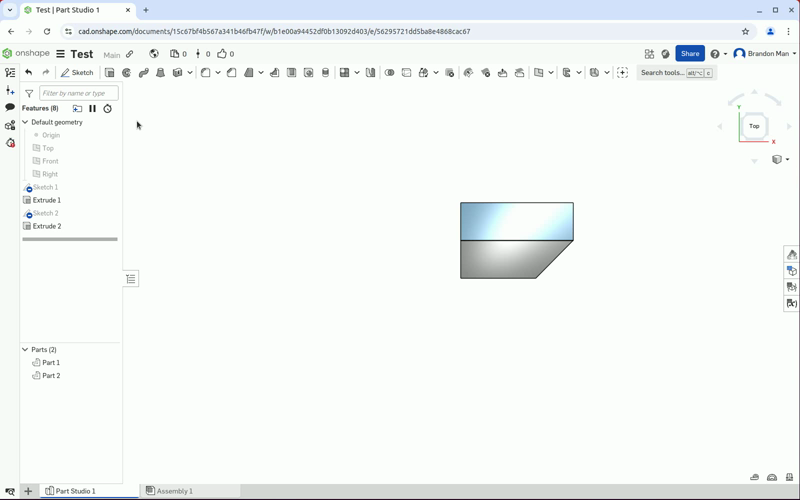
key(shift+h)
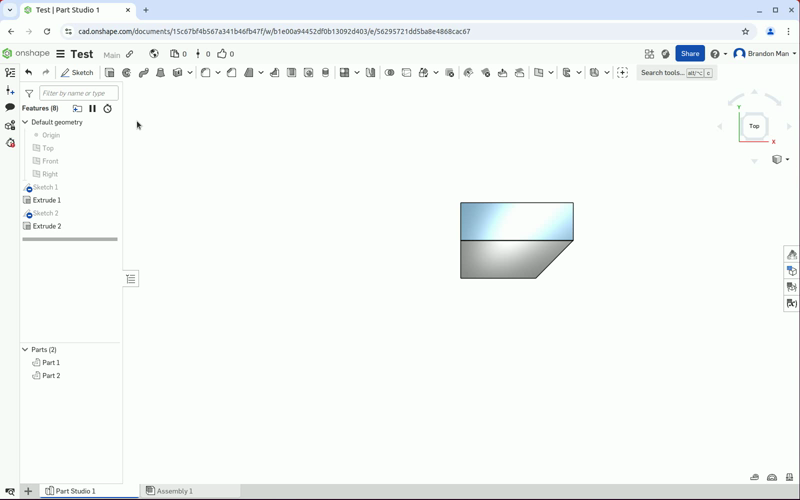
key(shift+h)
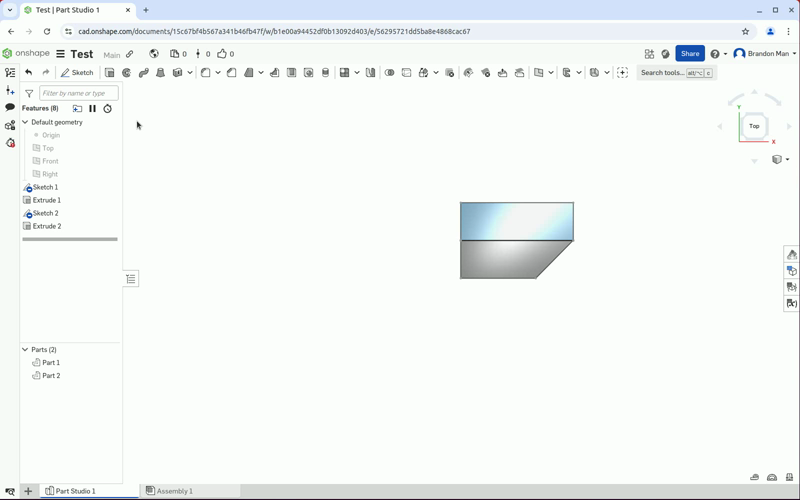
key(shift+7)
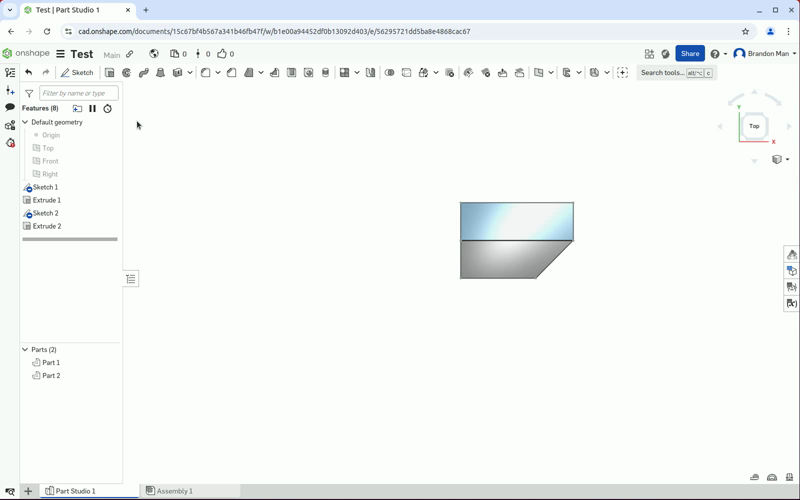
key(up, 3)
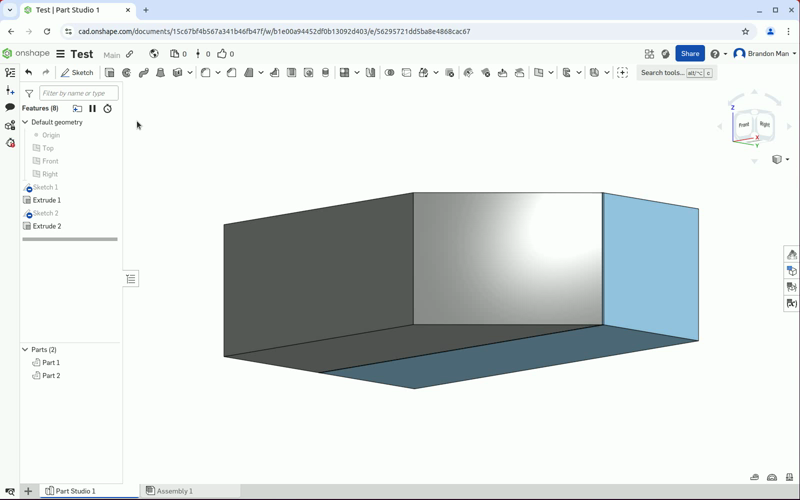
key(left, 3)
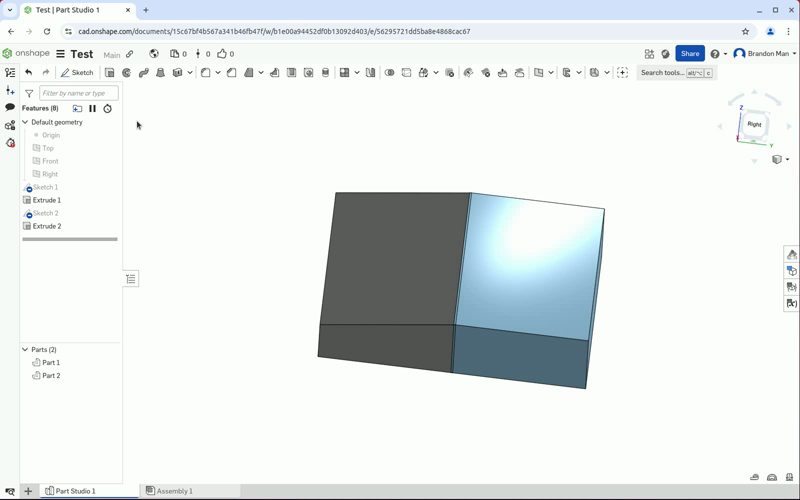
key(right, 3)
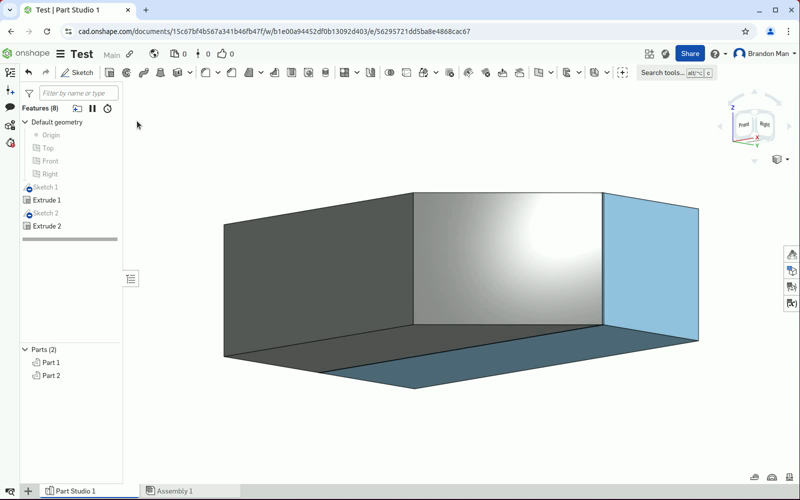
key(down, 3)
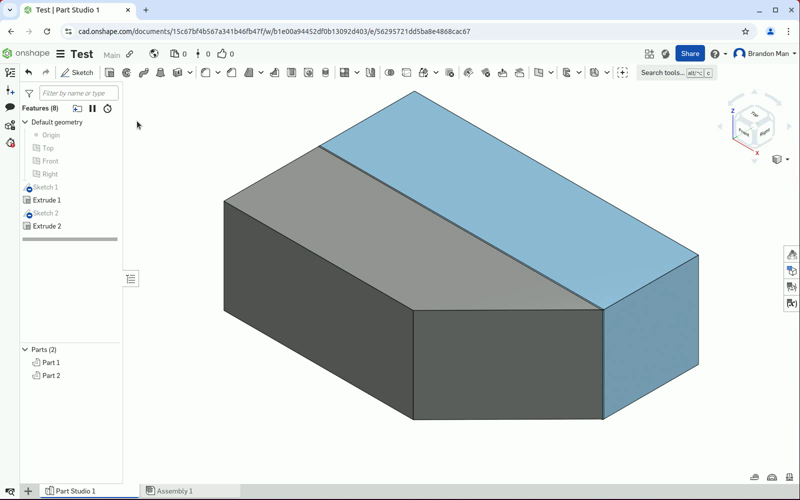
mouse_move(73, 189)
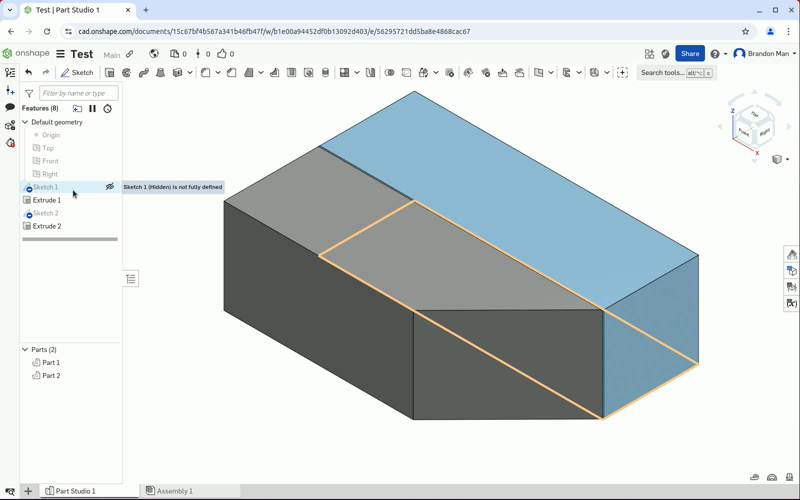
click(73, 189)